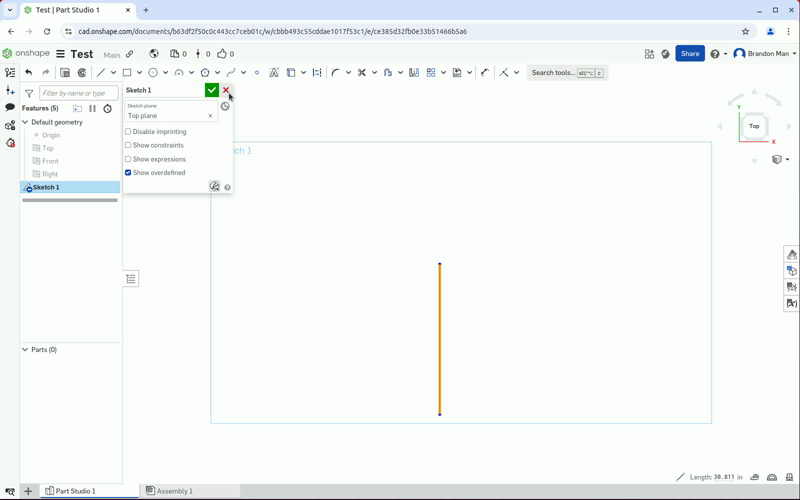
key(shift+h)
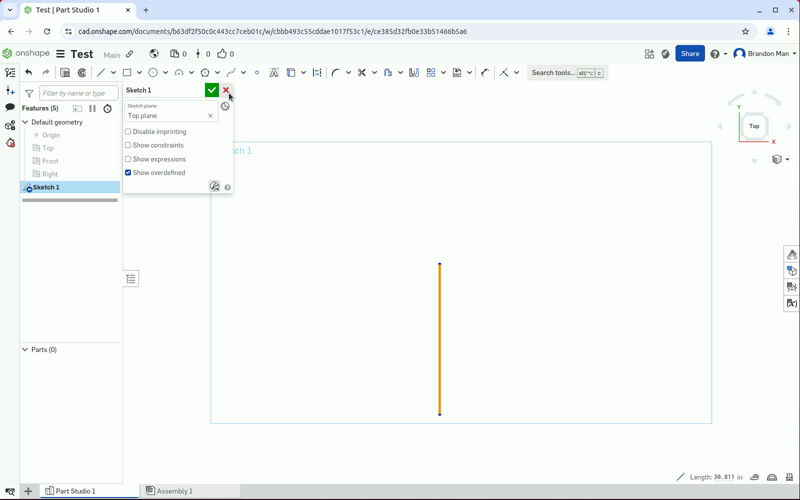
key(shift+s)
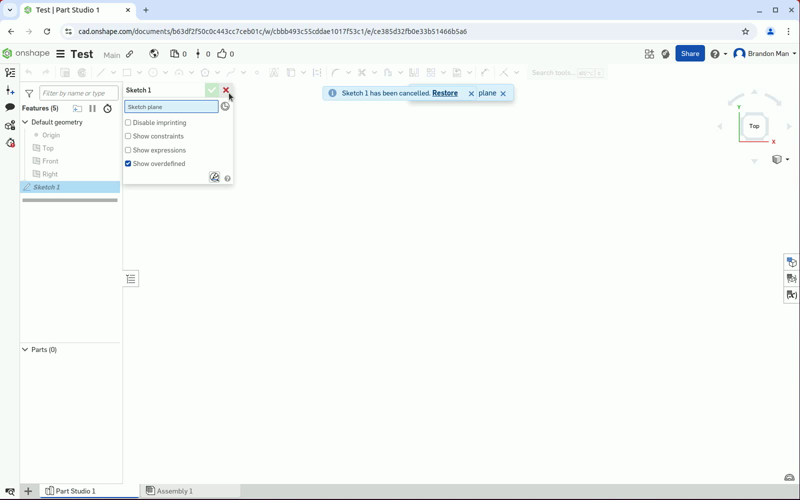
mouse_move(73, 150)
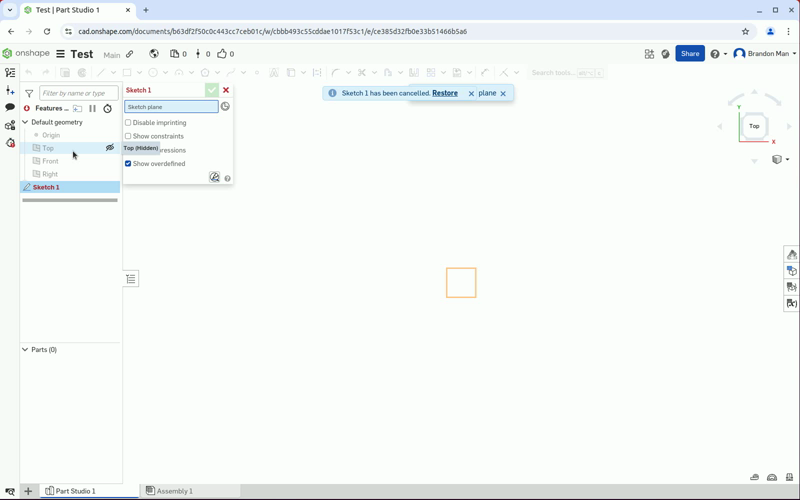
click(73, 150)
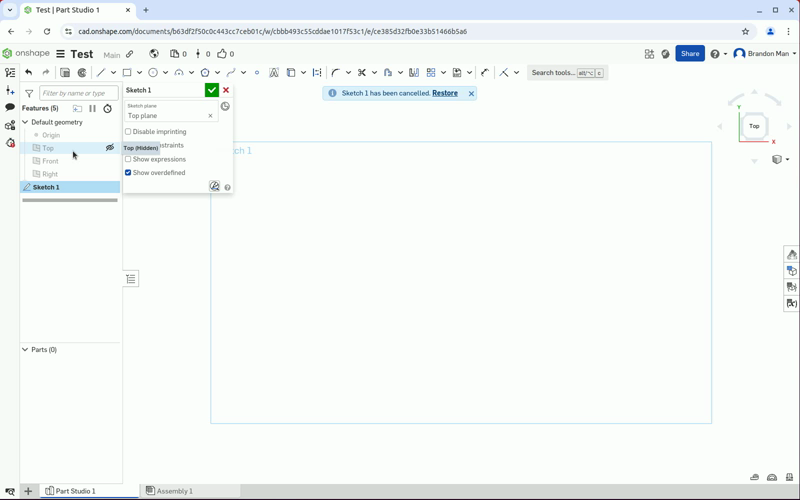
mouse_move(73, 352)
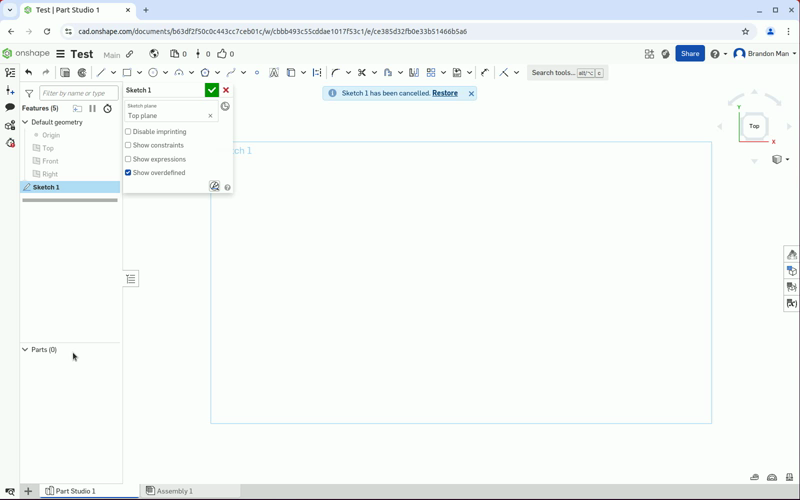
key(y)
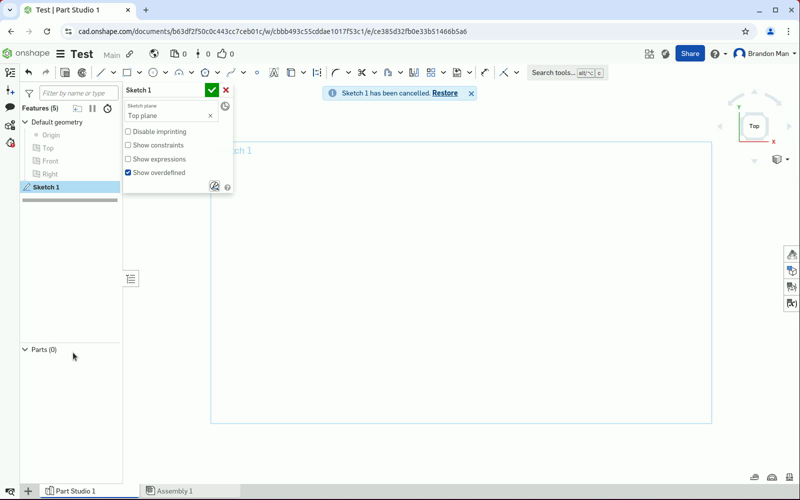
key(l)
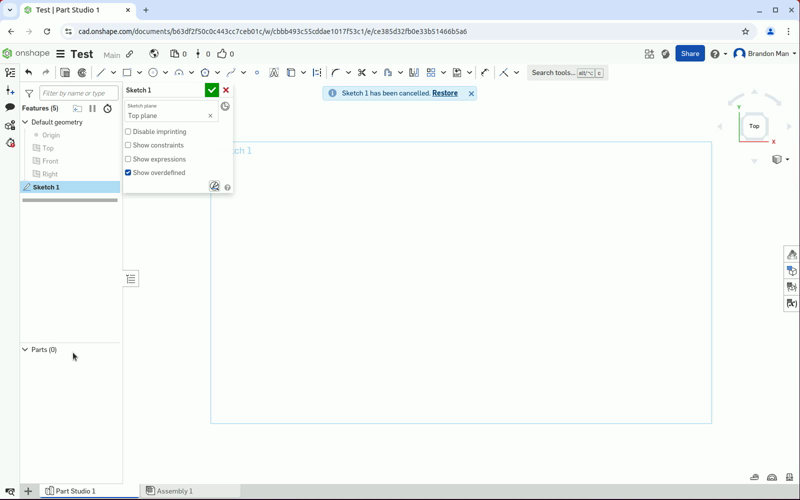
key_down(shift)
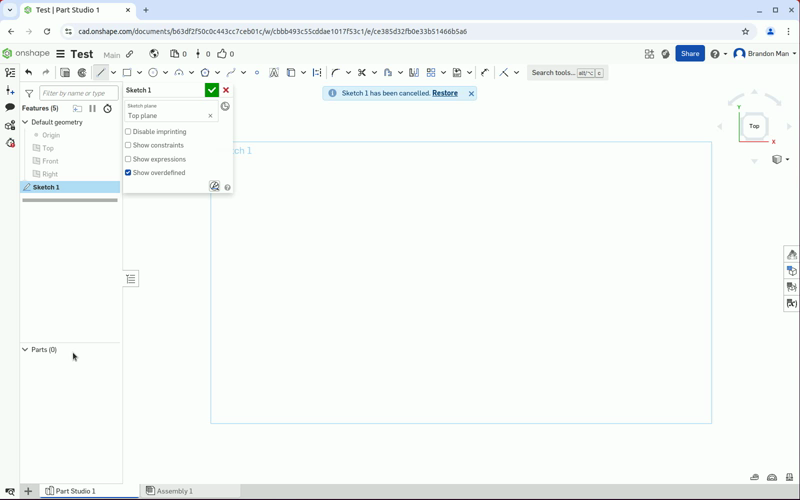
mouse_move(460, 395)
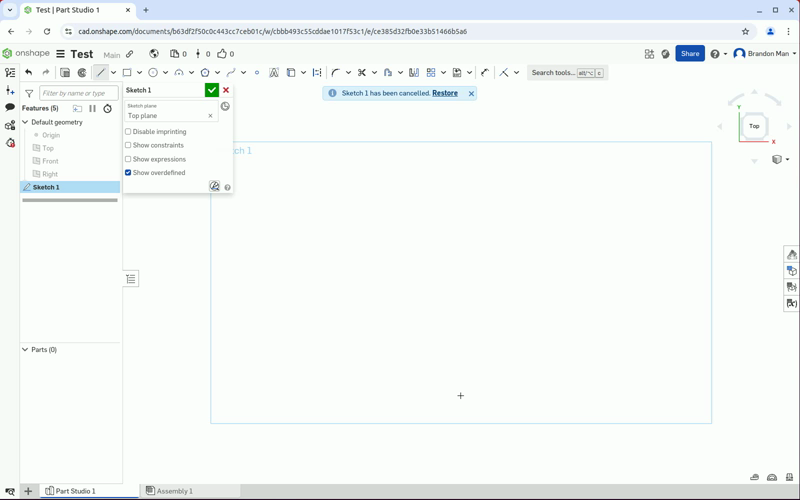
click(460, 395)
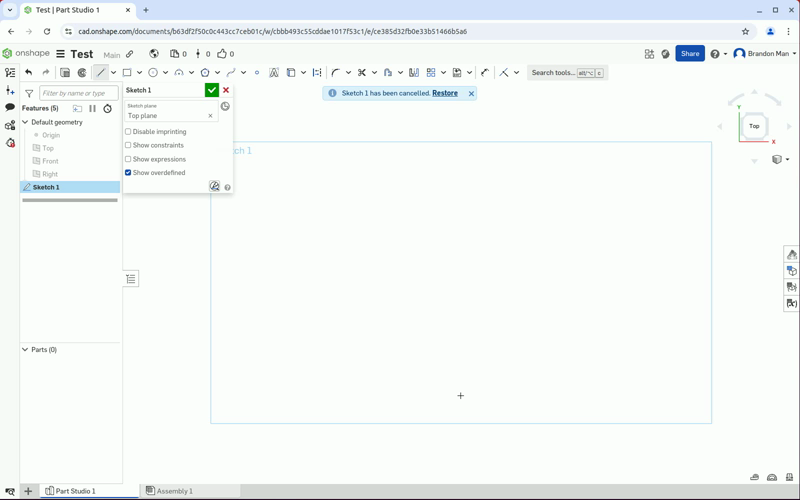
key_up(shift)
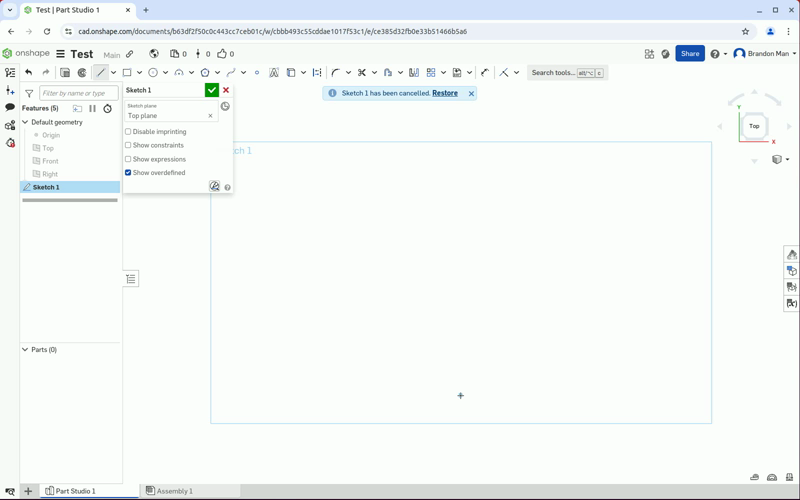
key_down(shift)
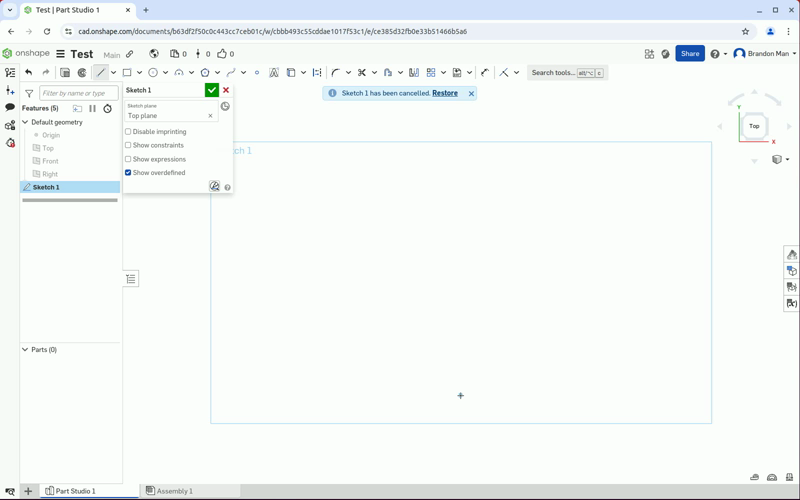
mouse_move(538, 395)
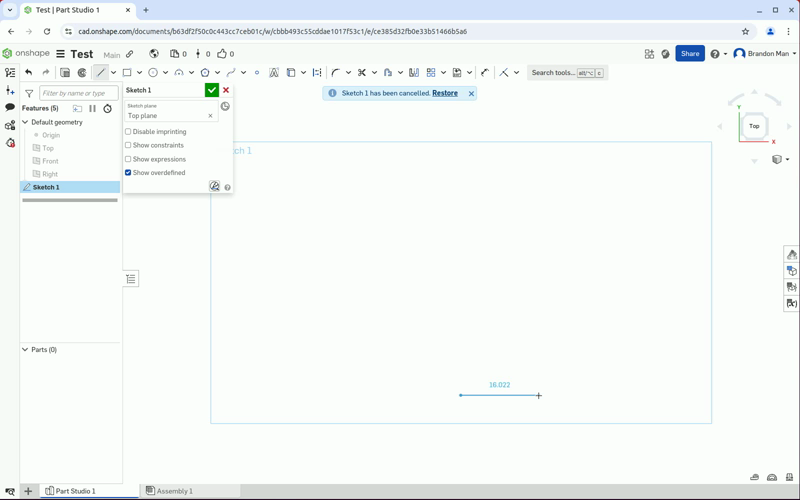
click(538, 395)
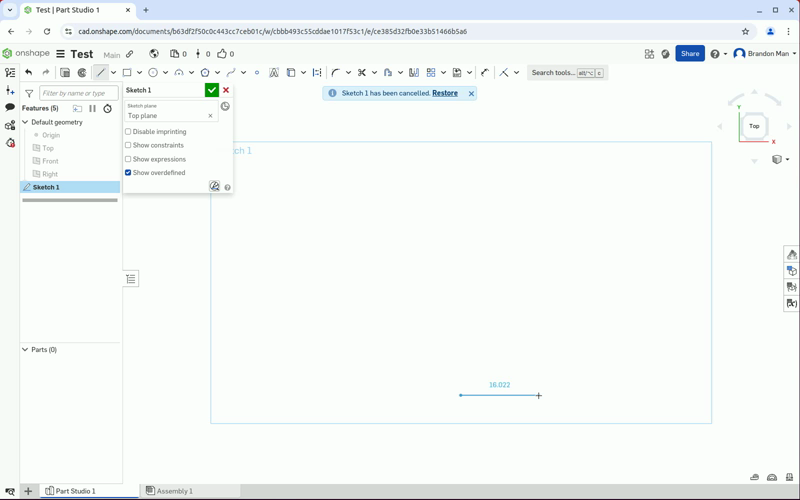
key_up(shift)
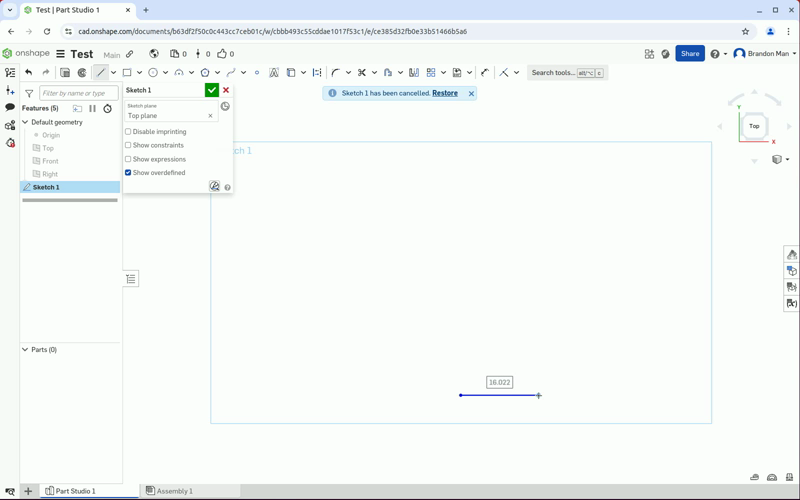
key_down(shift)
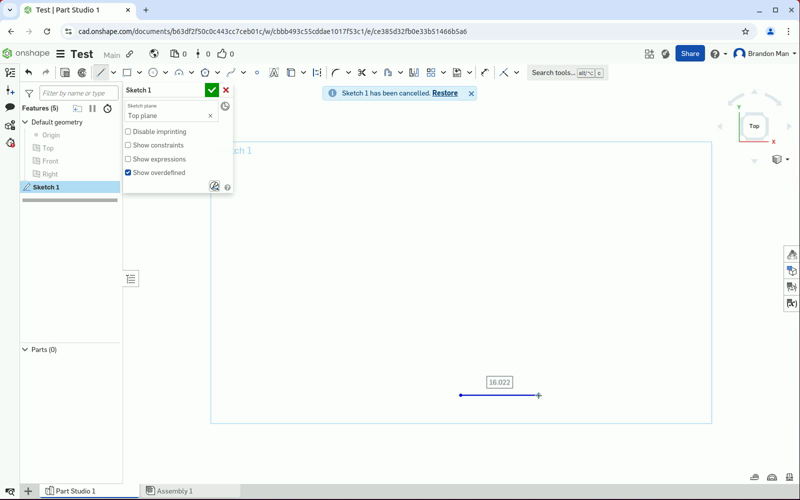
mouse_move(538, 282)
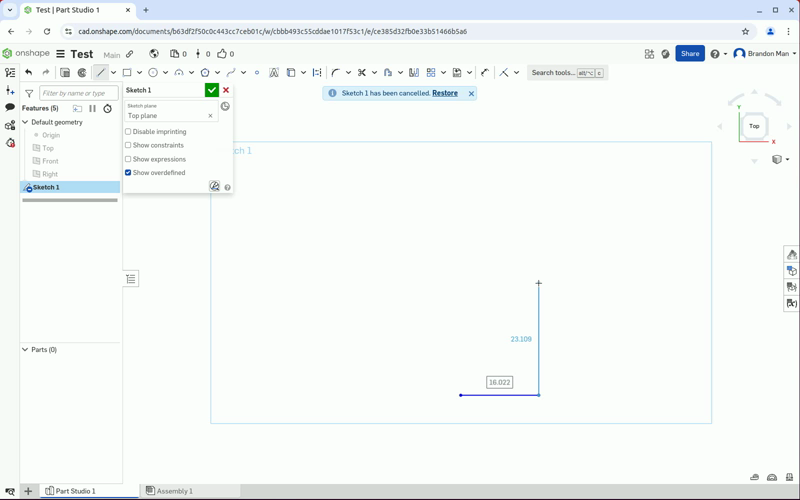
click(538, 282)
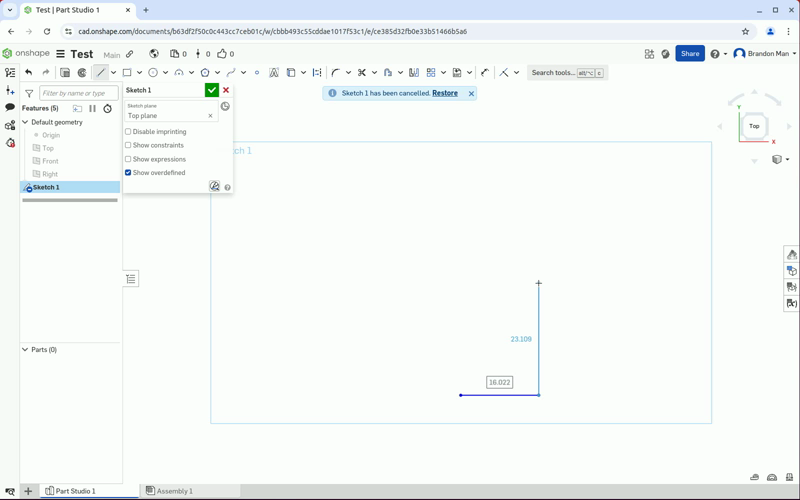
key_up(shift)
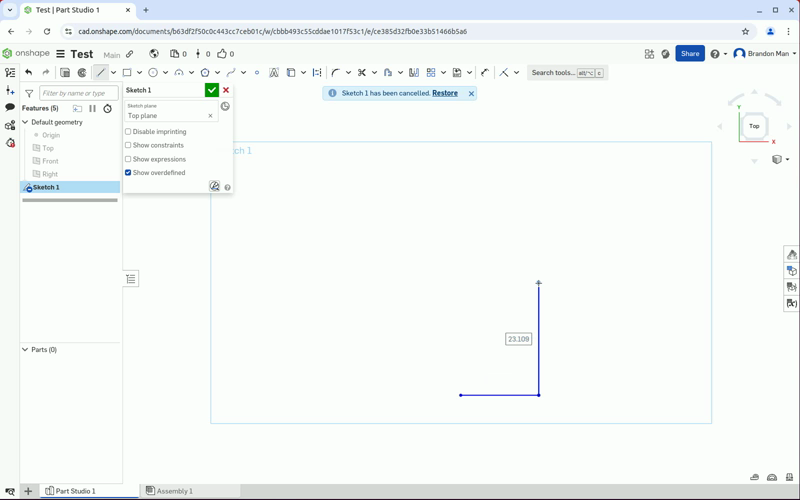
key_down(shift)
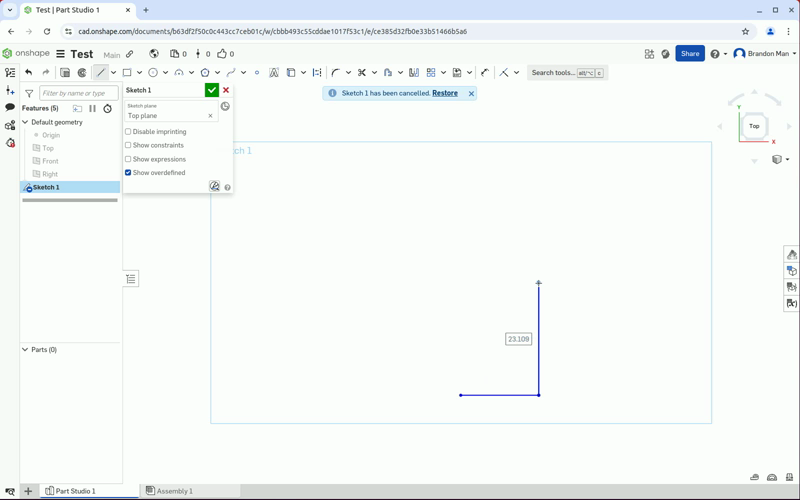
mouse_move(460, 282)
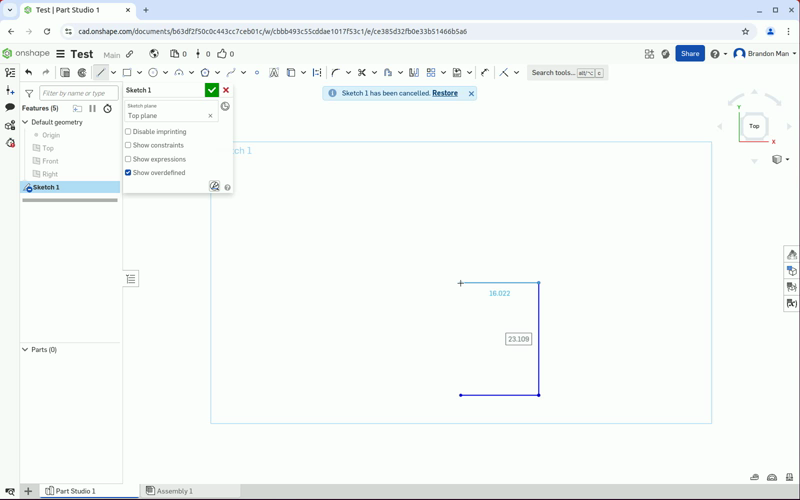
click(460, 282)
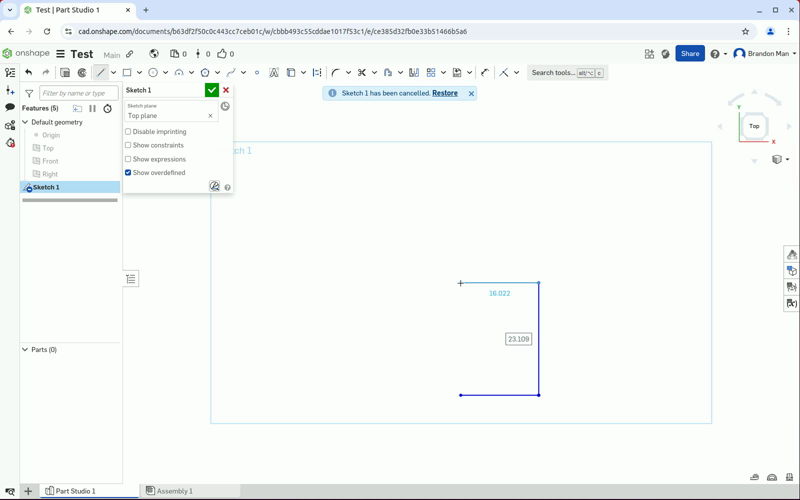
key_up(shift)
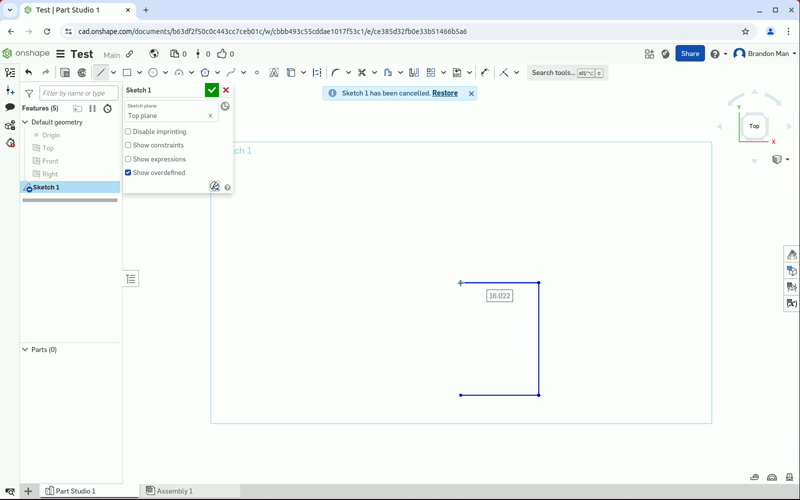
key_down(shift)
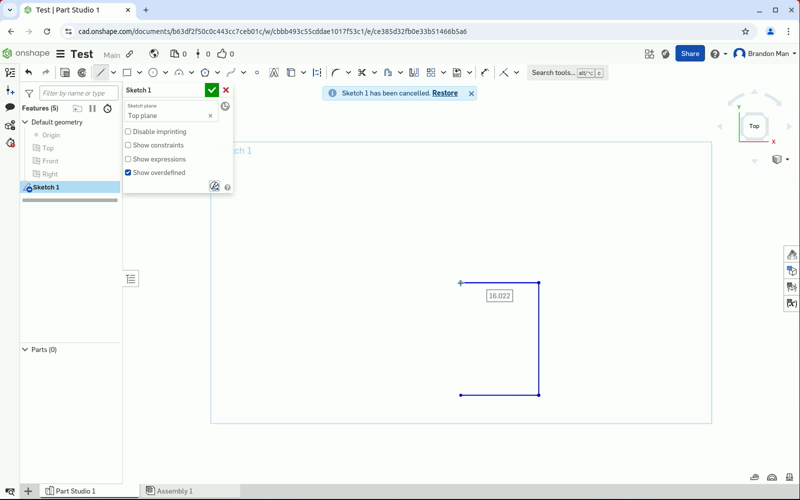
mouse_move(460, 395)
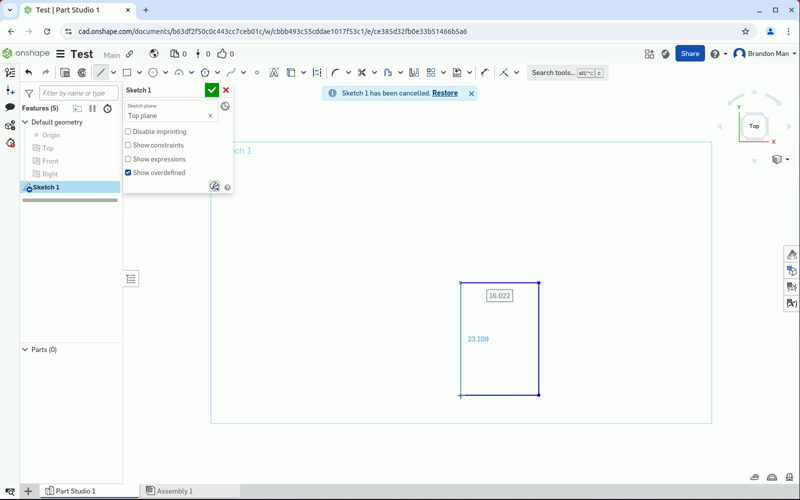
key_up(shift)
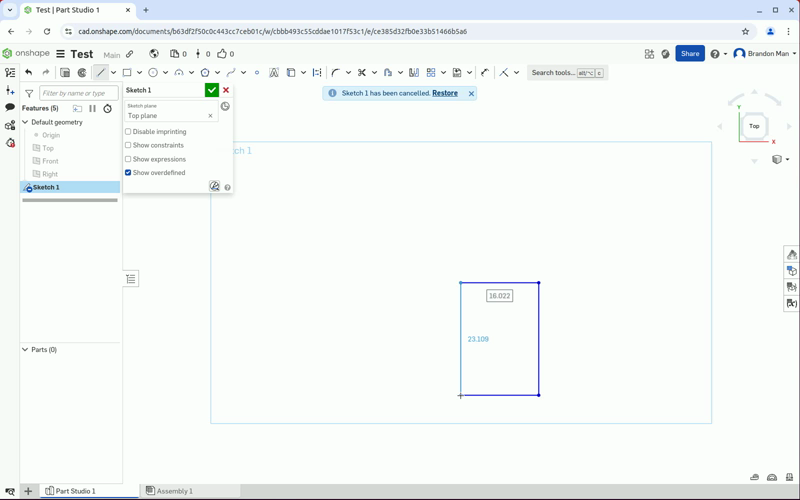
click(460, 395)
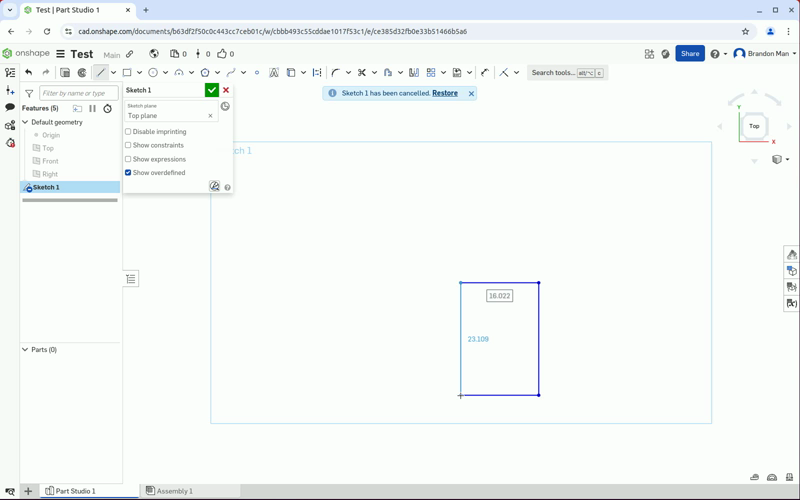
key(esc)
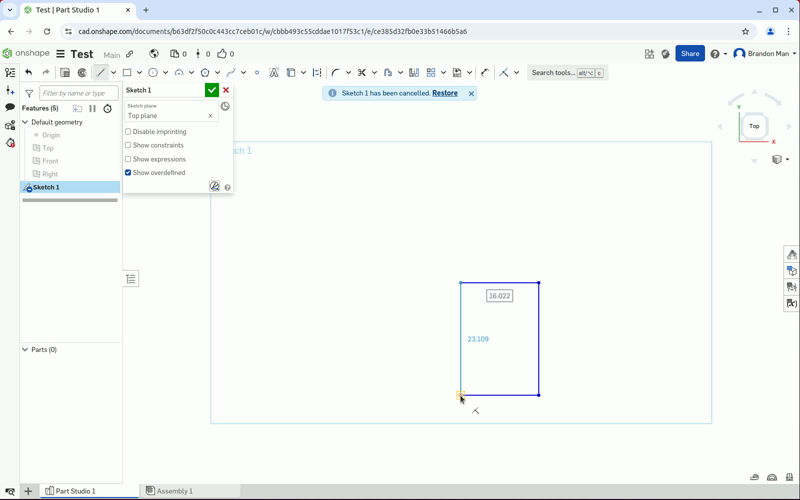
mouse_move(518, 354)
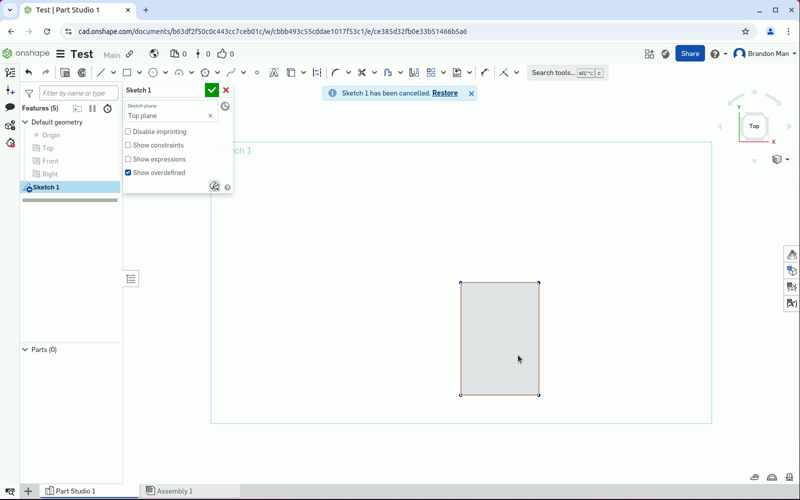
click(518, 354)
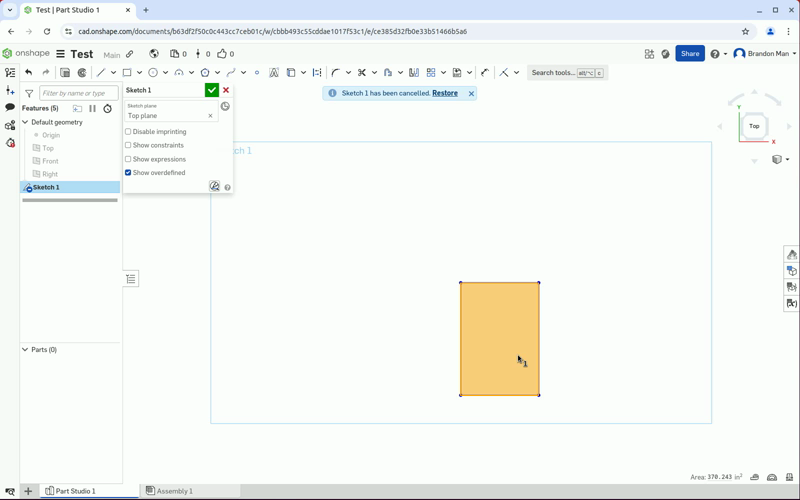
mouse_move(73, 352)
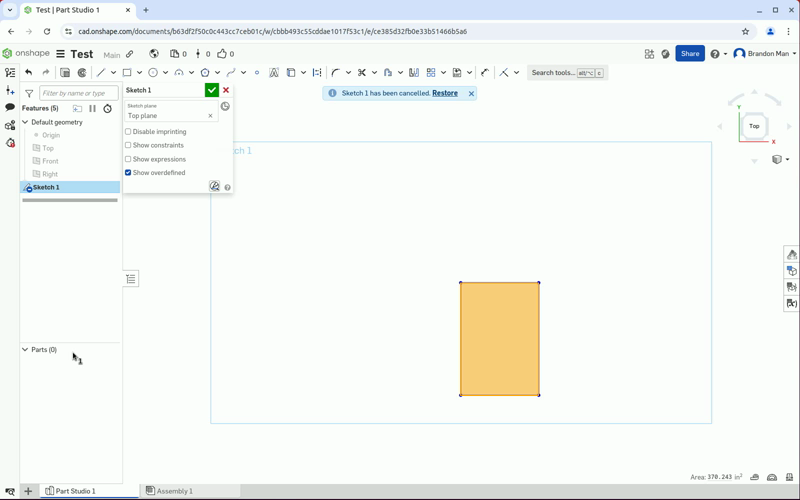
key(shift+y)
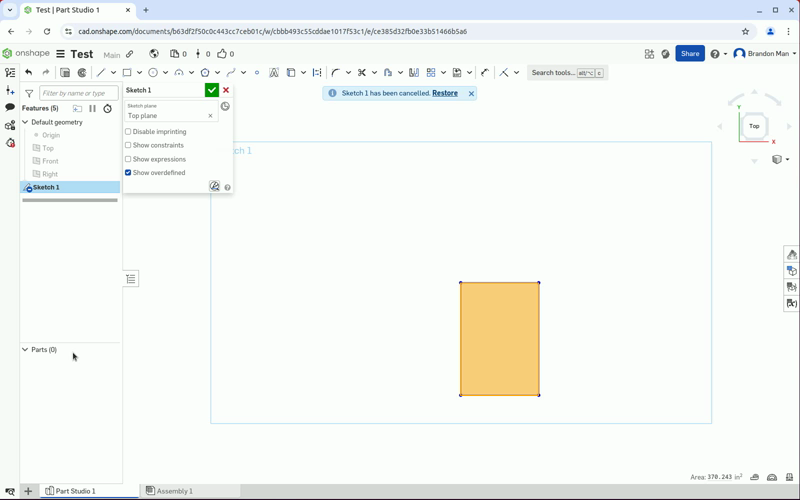
key(shift+e)
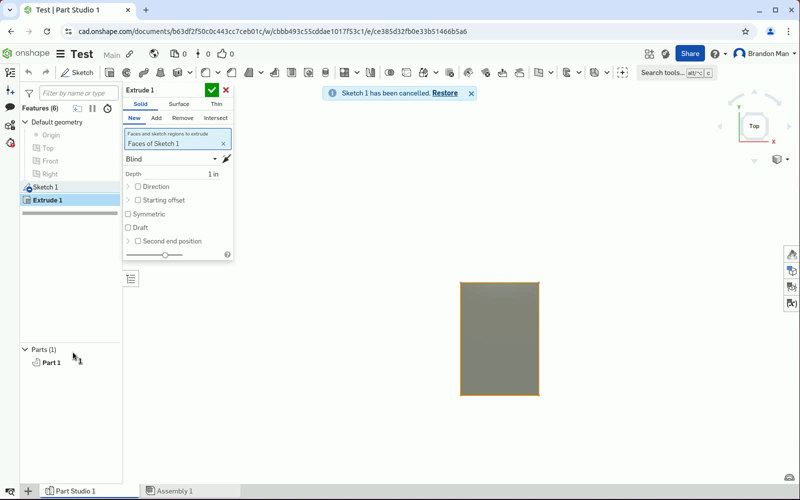
mouse_move(143, 106)
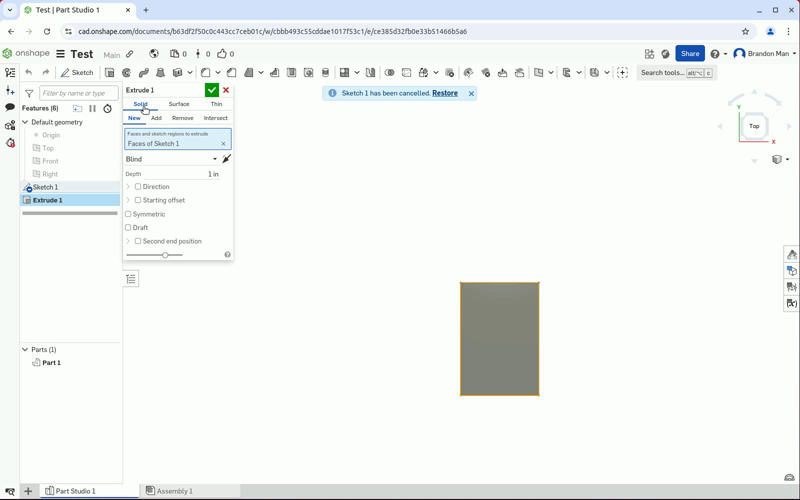
click(143, 106)
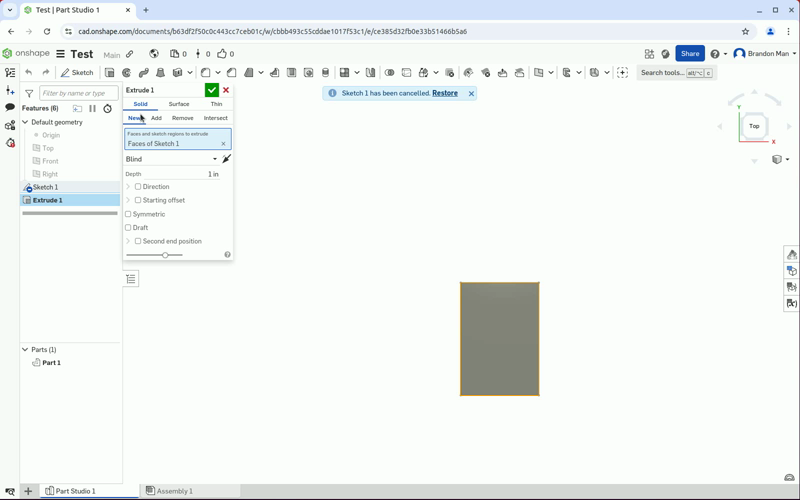
mouse_move(137, 120)
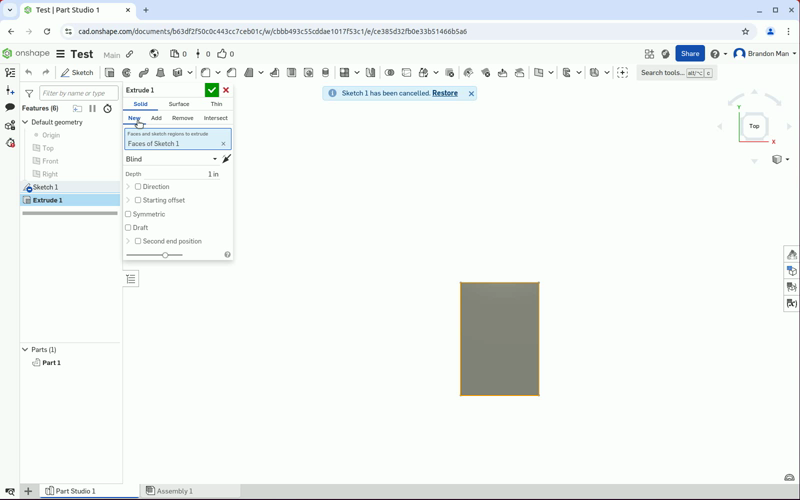
click(137, 120)
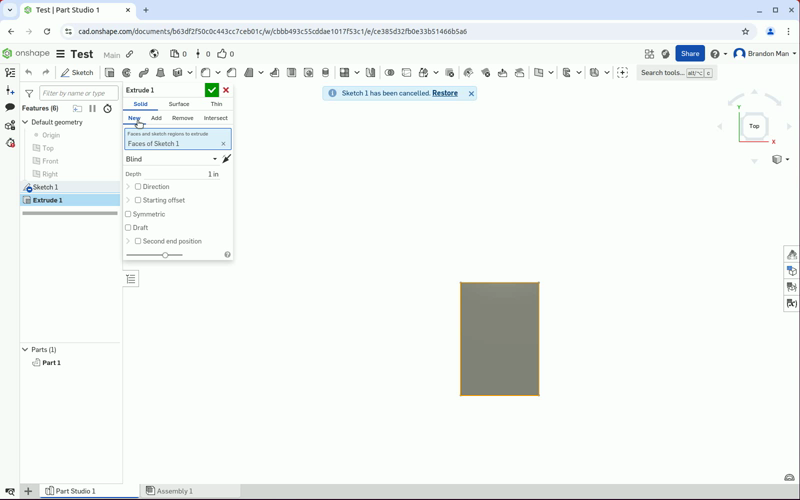
key(tab, 4)
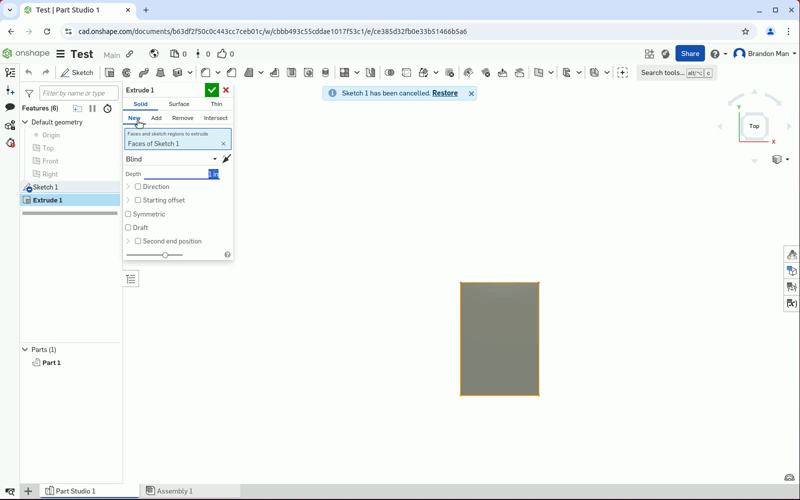
text(0.481)
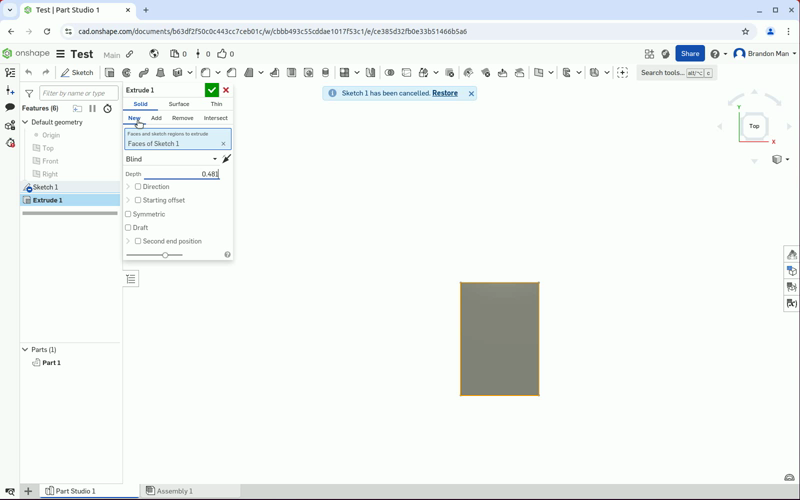
key(enter)
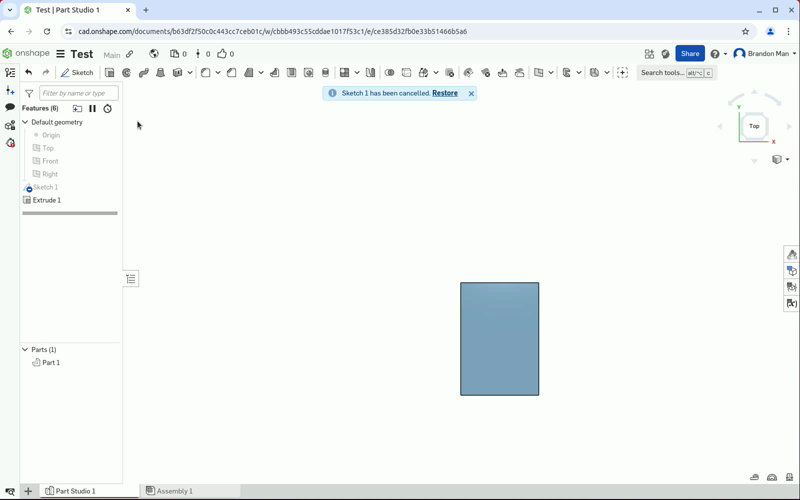
key(shift+h)
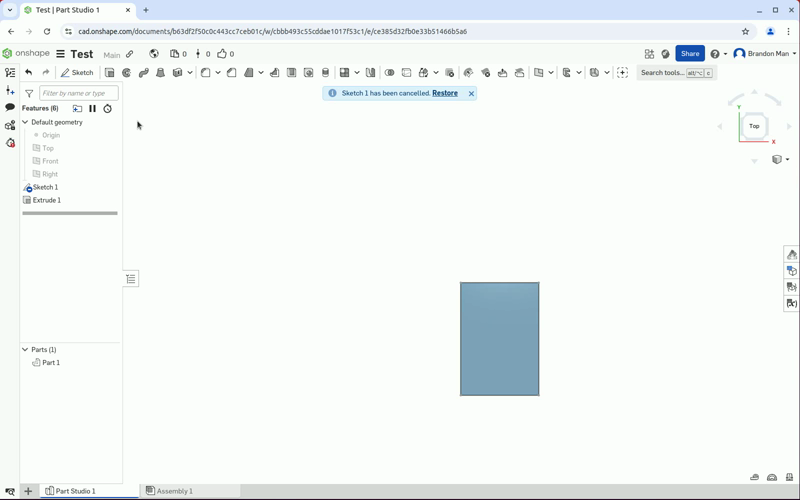
key(shift+h)
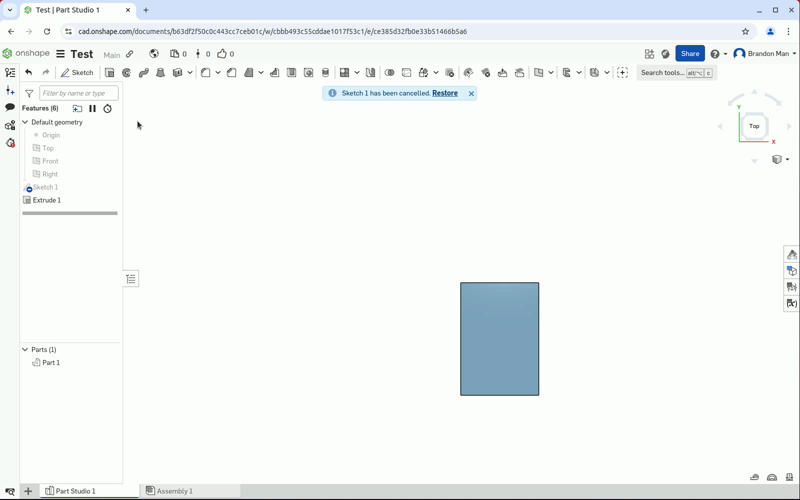
mouse_move(73, 189)
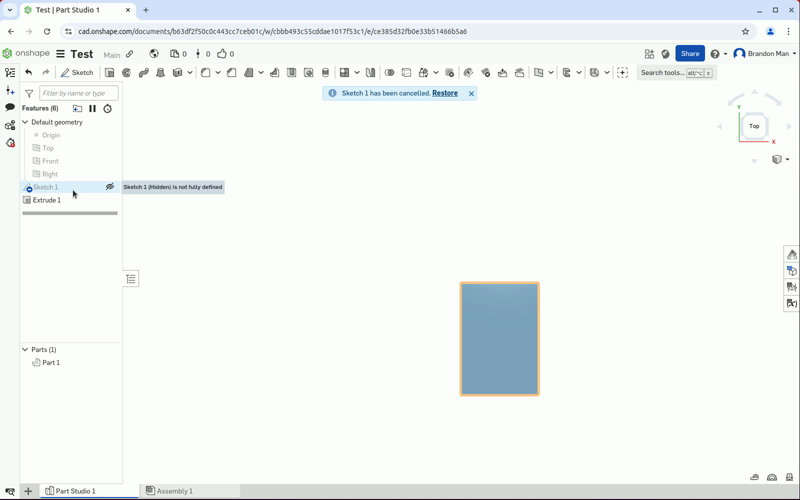
click(73, 189)
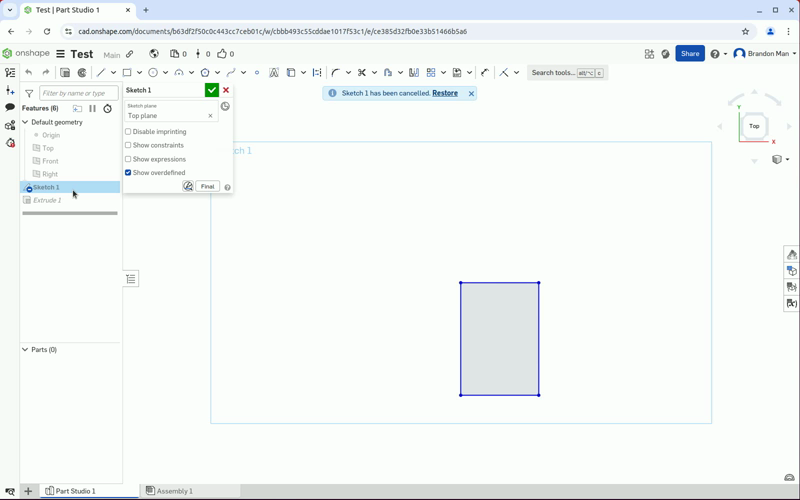
mouse_move(229, 92)
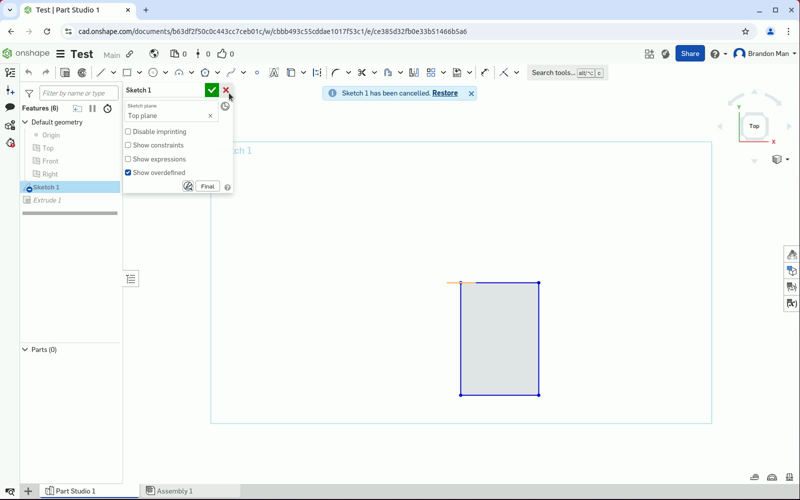
click(229, 92)
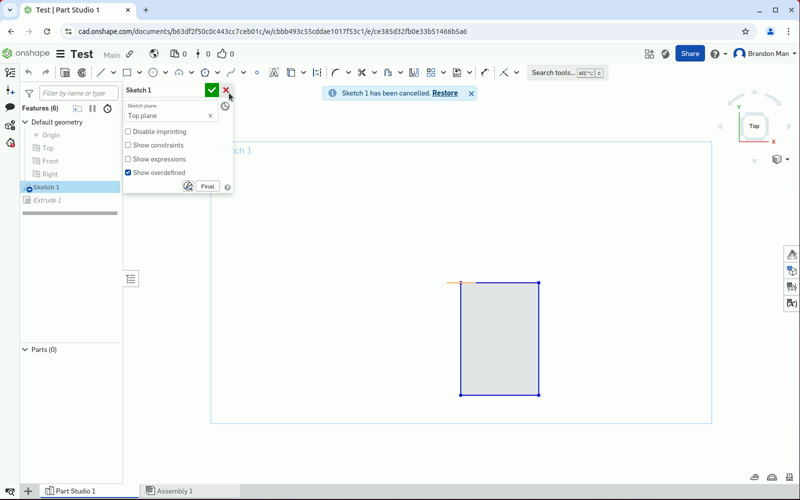
key(shift+s)
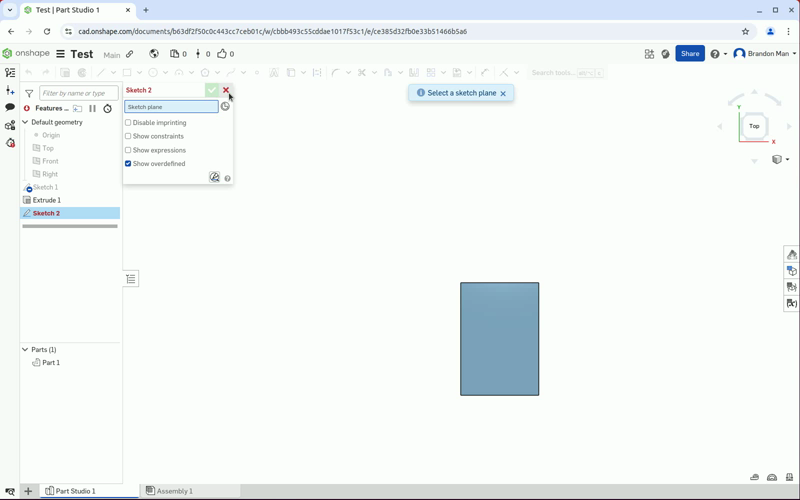
mouse_move(73, 150)
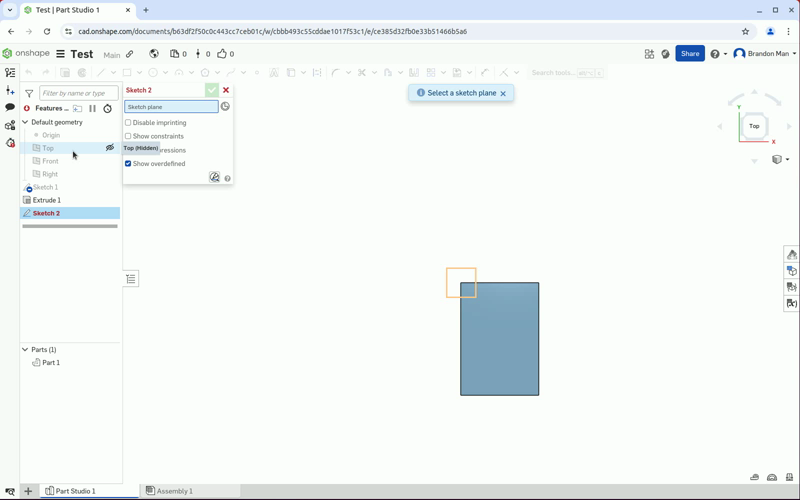
click(73, 150)
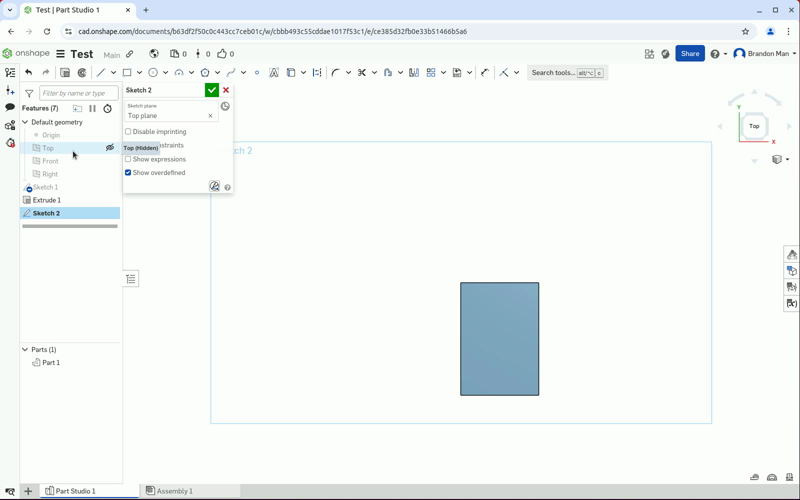
mouse_move(73, 352)
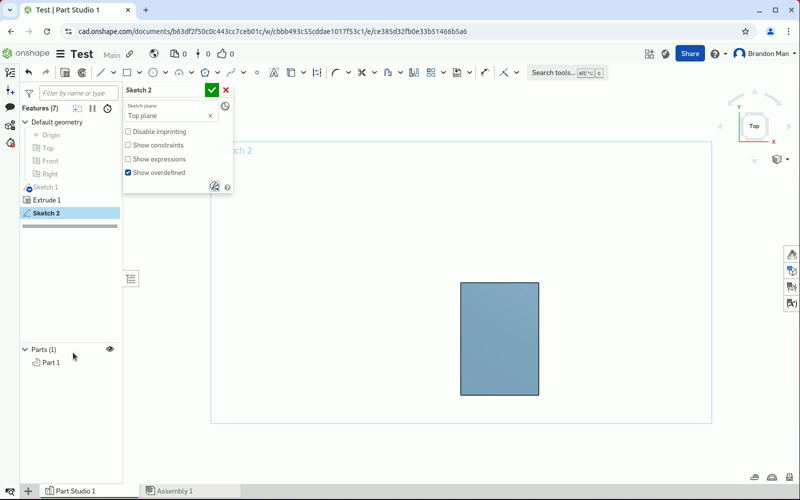
key(y)
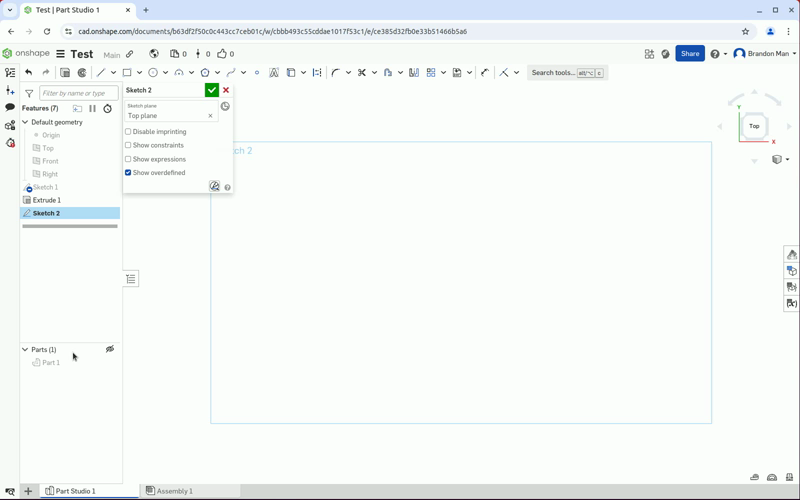
key(l)
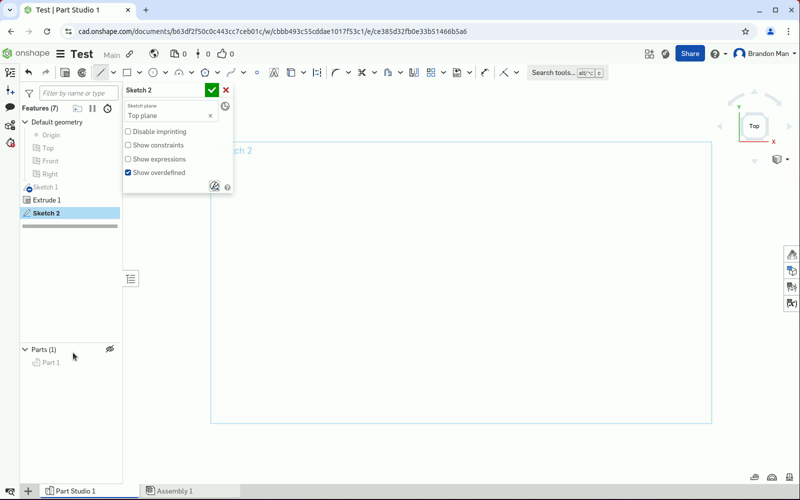
key_down(shift)
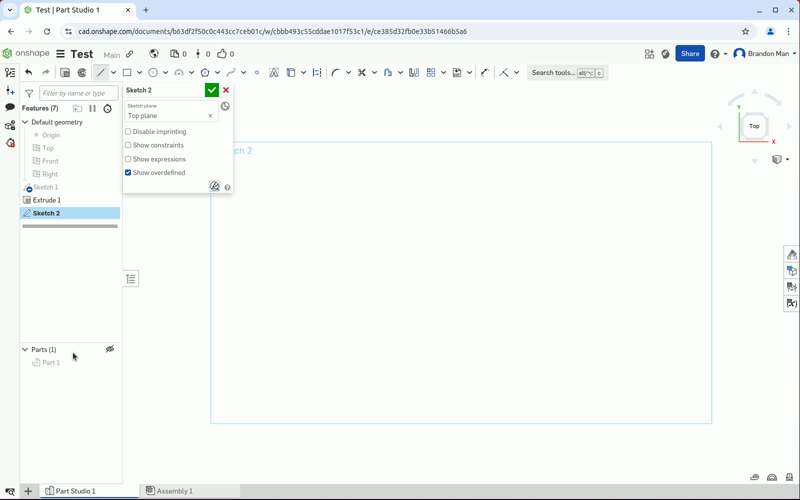
mouse_move(382, 395)
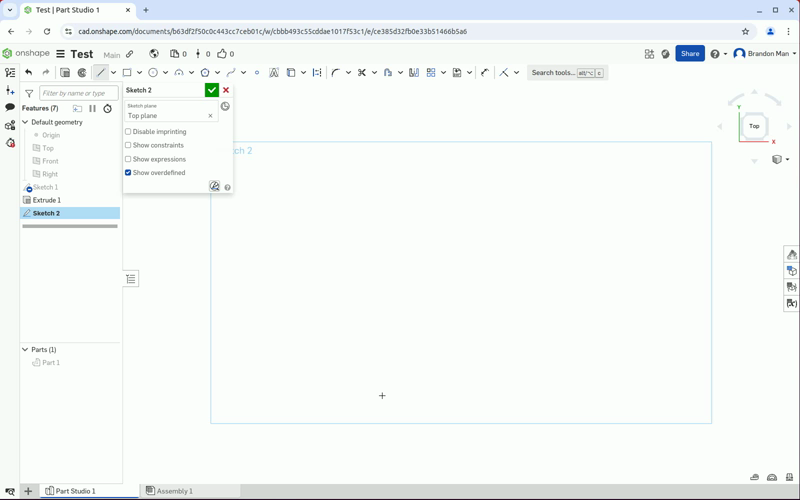
click(382, 395)
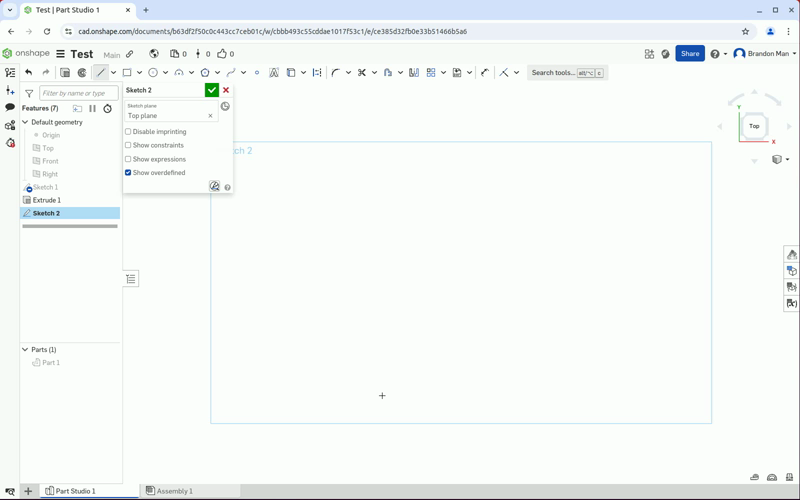
key_up(shift)
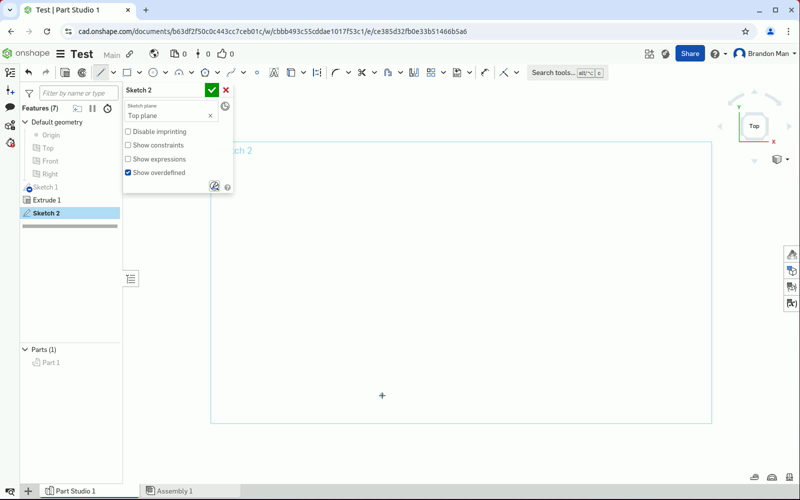
key_down(shift)
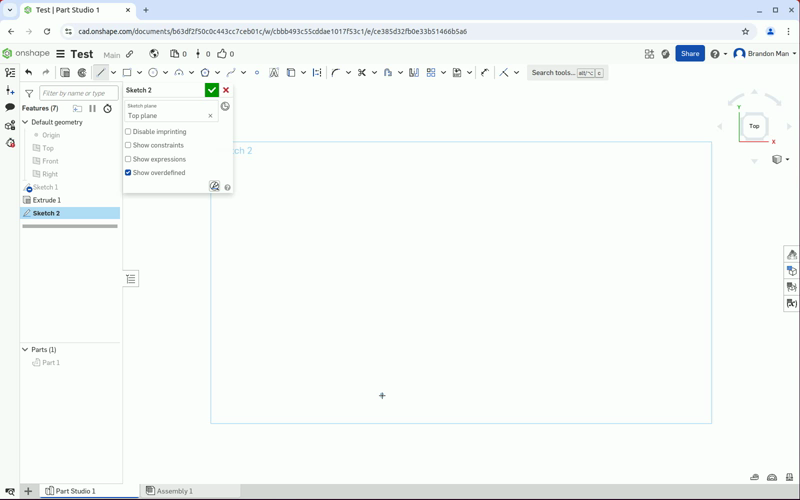
mouse_move(460, 395)
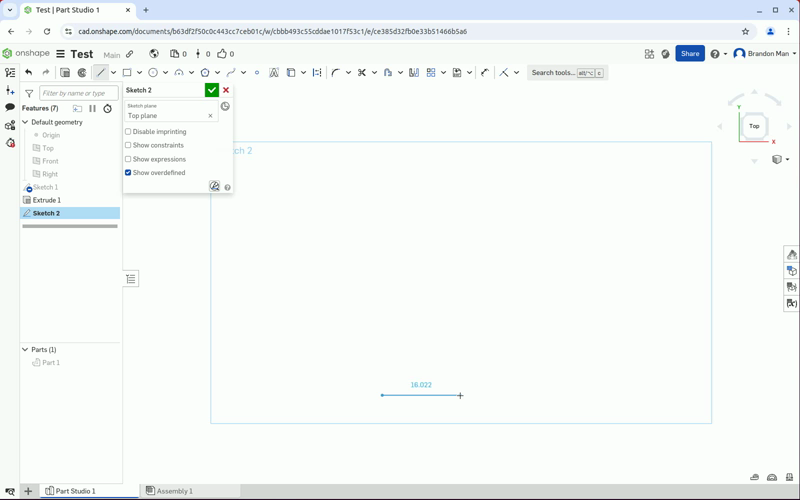
click(460, 395)
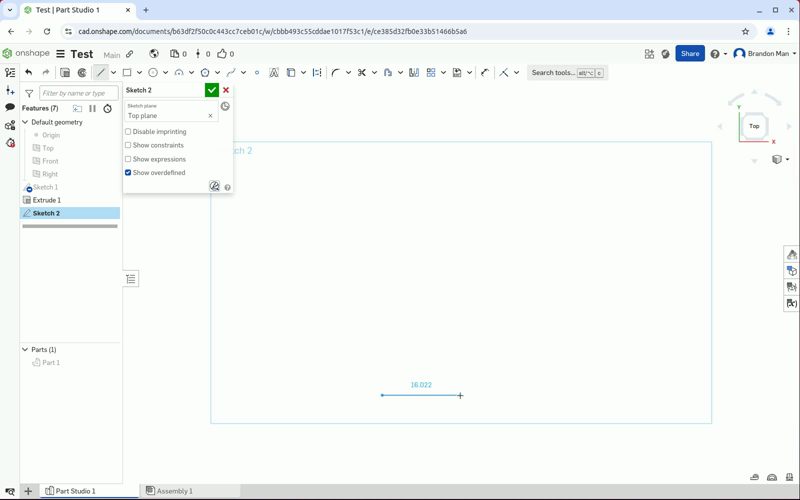
key_up(shift)
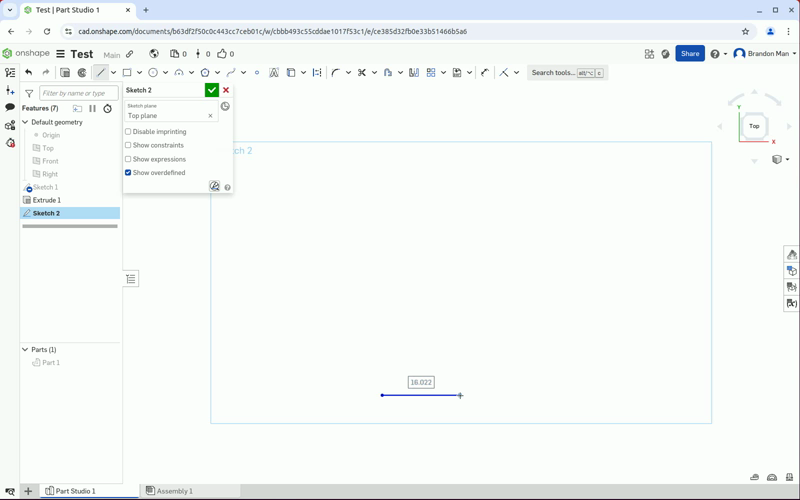
key_down(shift)
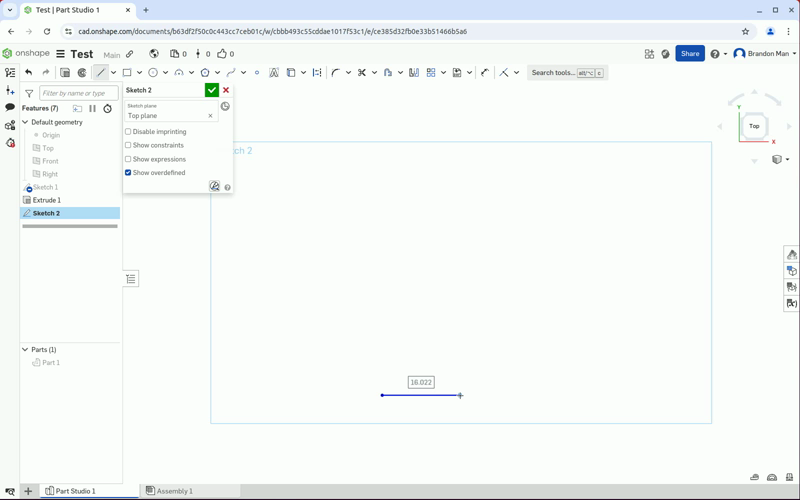
mouse_move(460, 282)
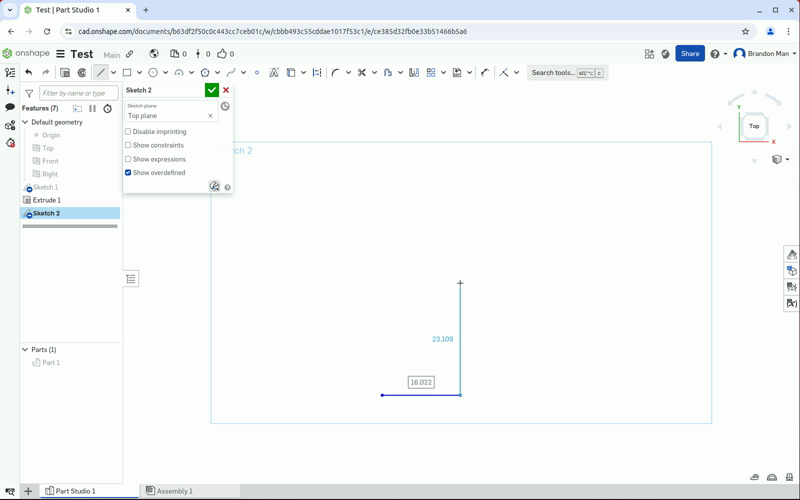
click(460, 282)
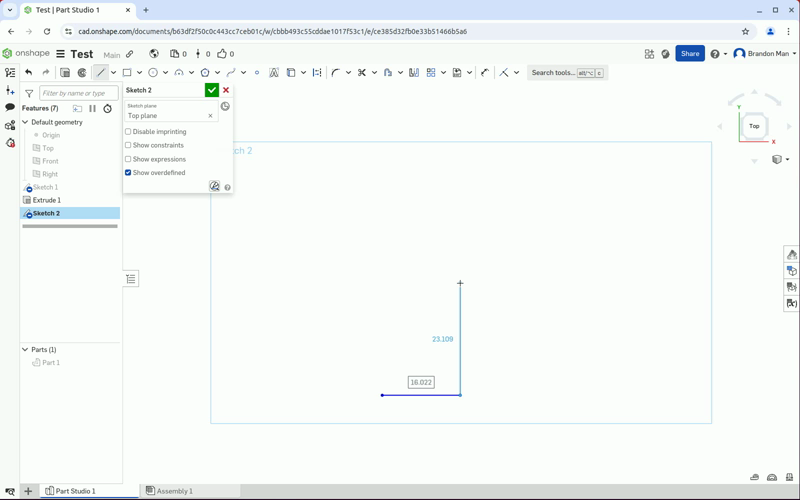
key_up(shift)
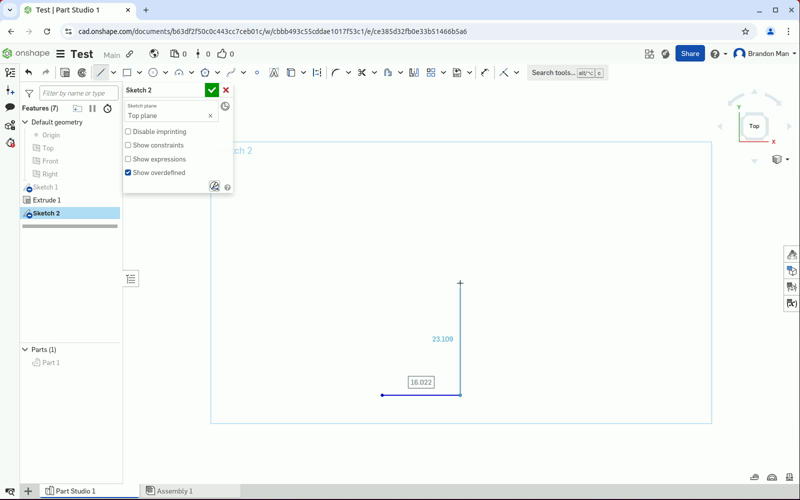
key_down(shift)
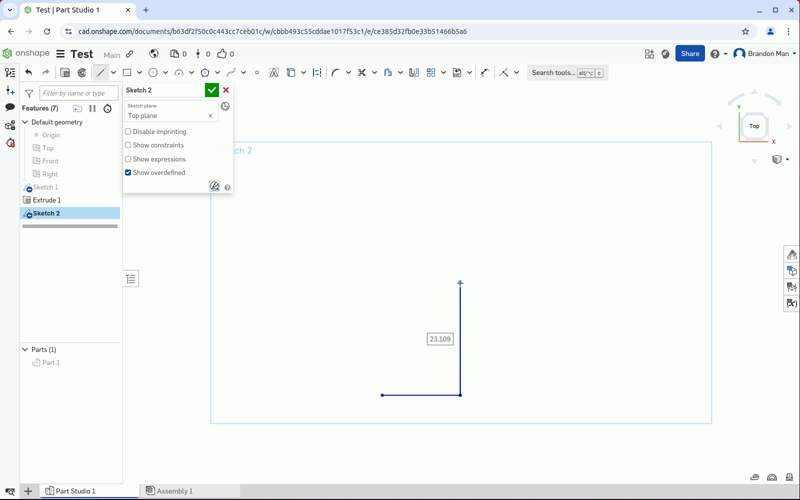
mouse_move(382, 282)
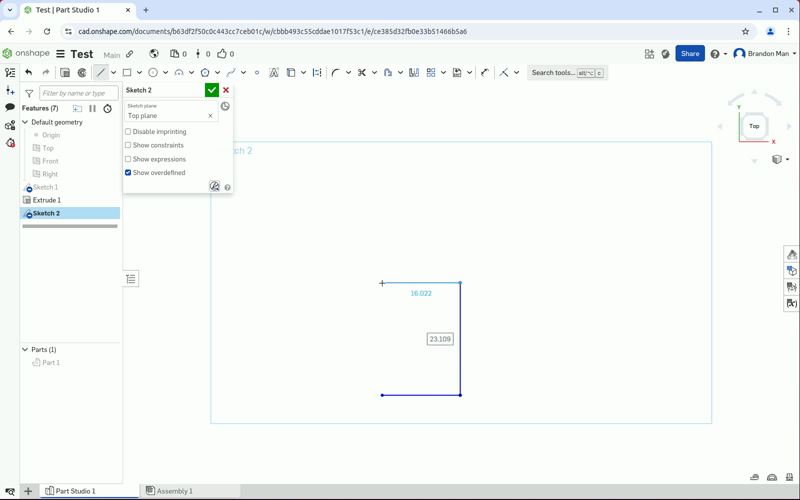
click(382, 282)
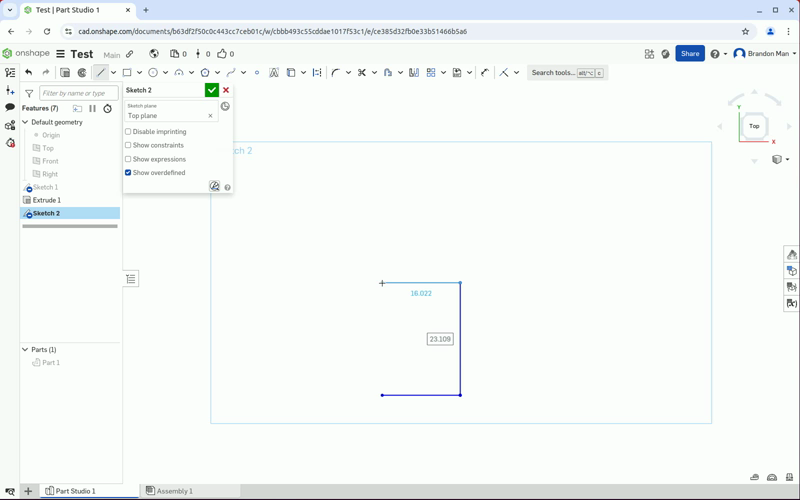
key_up(shift)
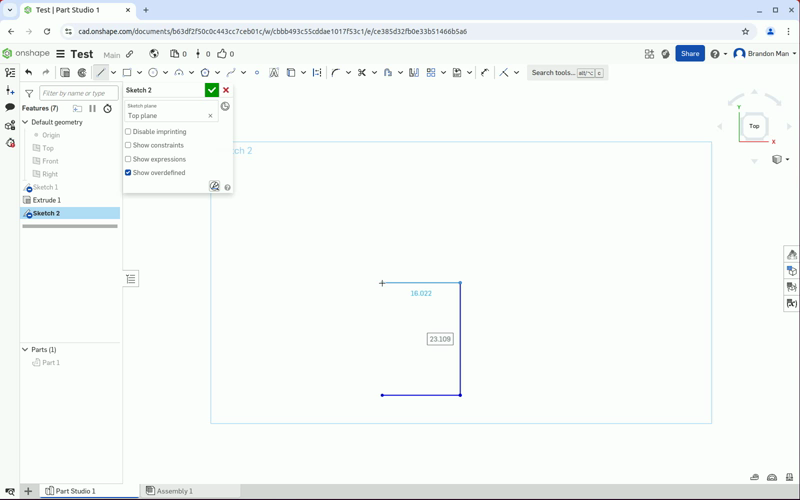
key_down(shift)
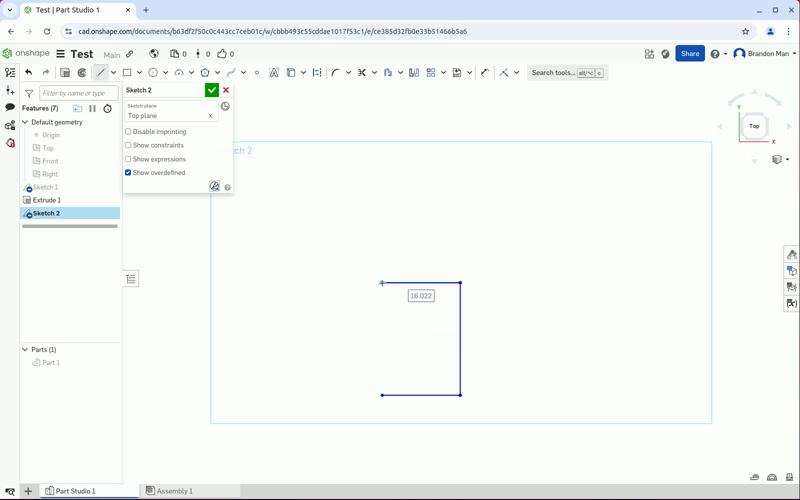
mouse_move(382, 395)
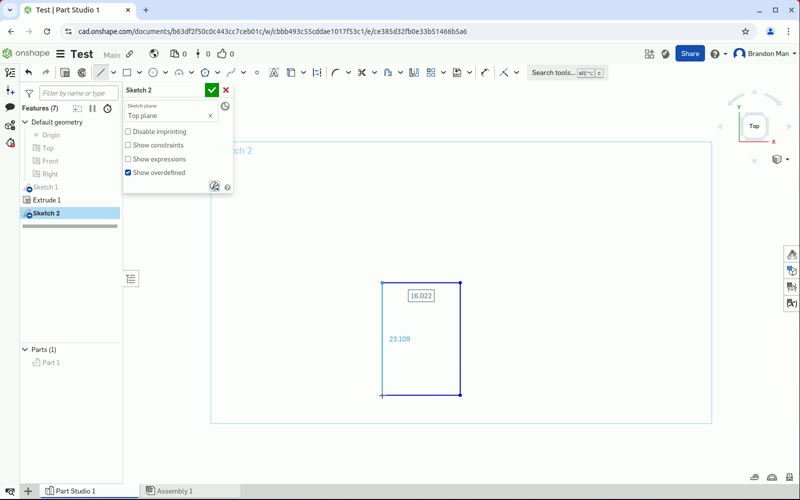
key_up(shift)
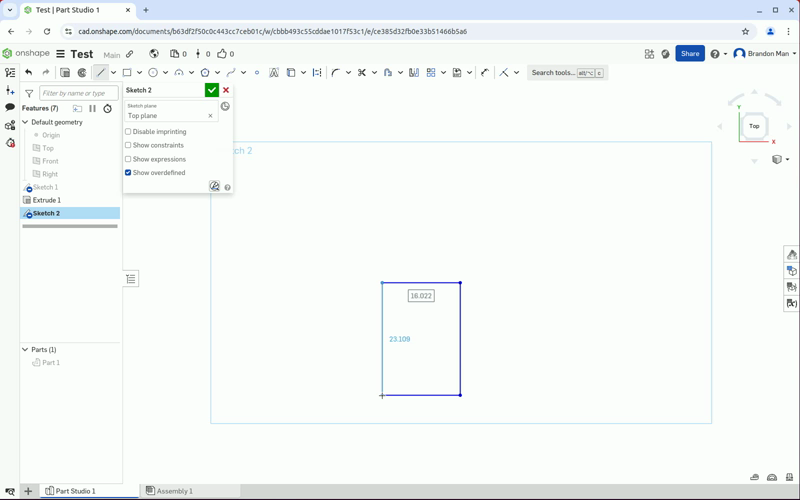
click(382, 395)
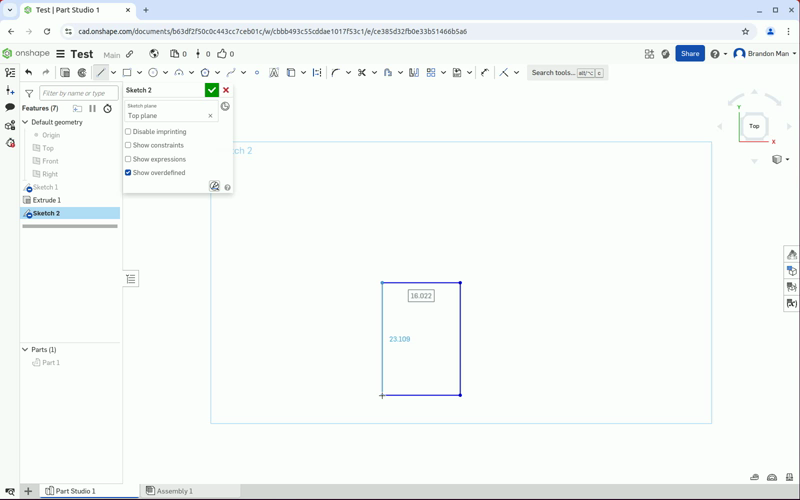
key(esc)
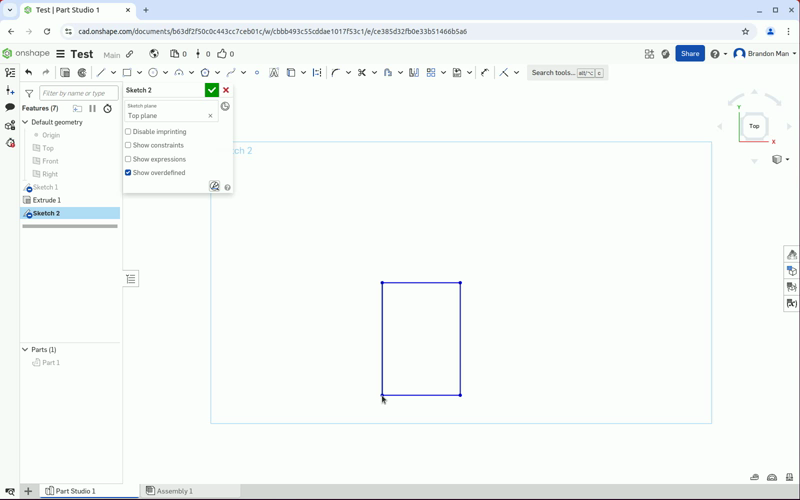
mouse_move(440, 333)
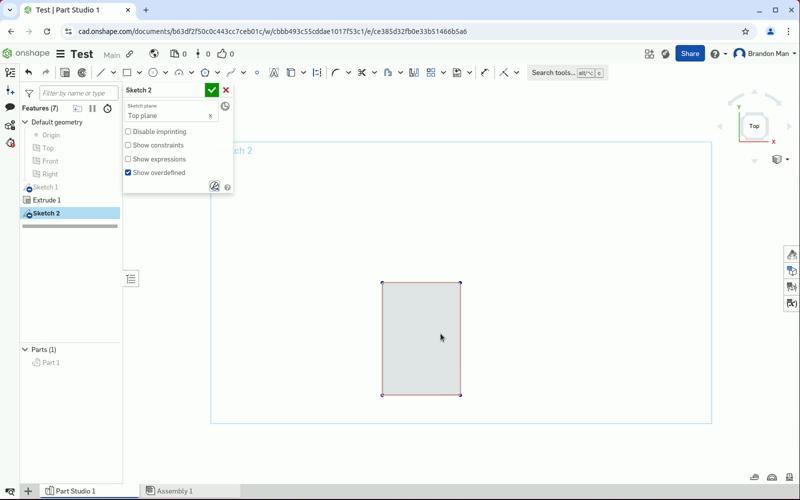
click(440, 333)
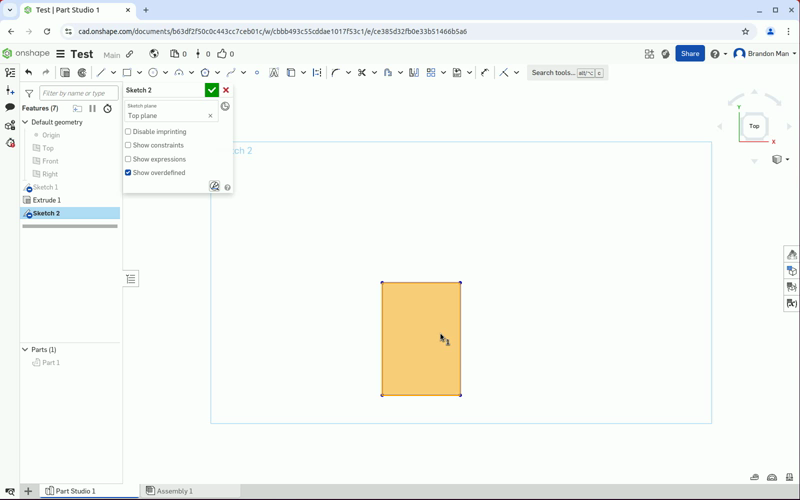
mouse_move(73, 352)
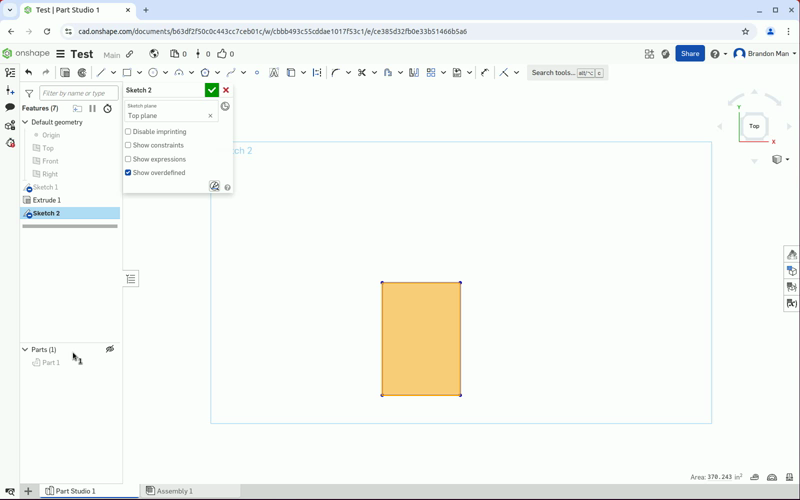
key(shift+y)
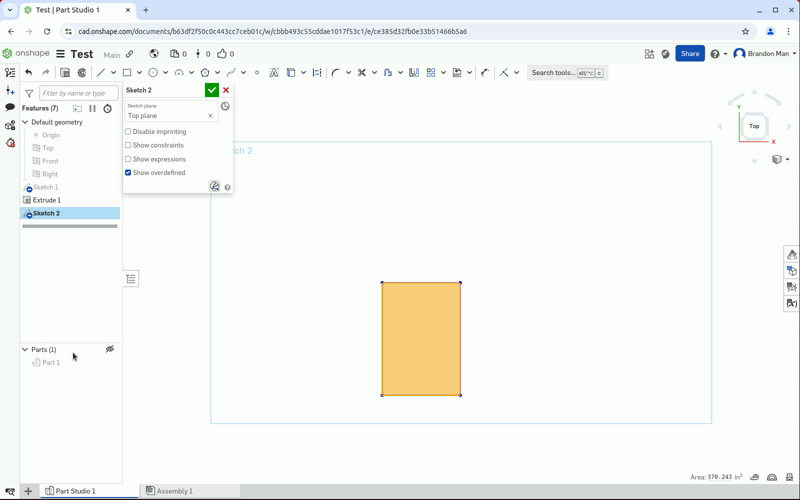
key(shift+e)
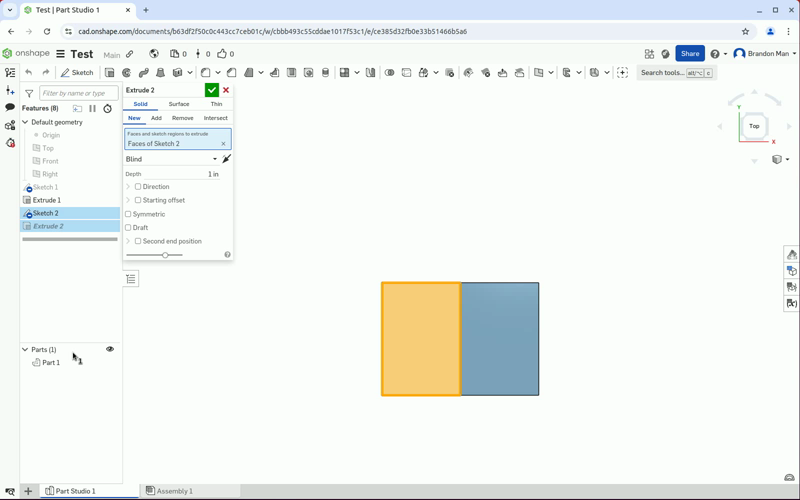
mouse_move(143, 106)
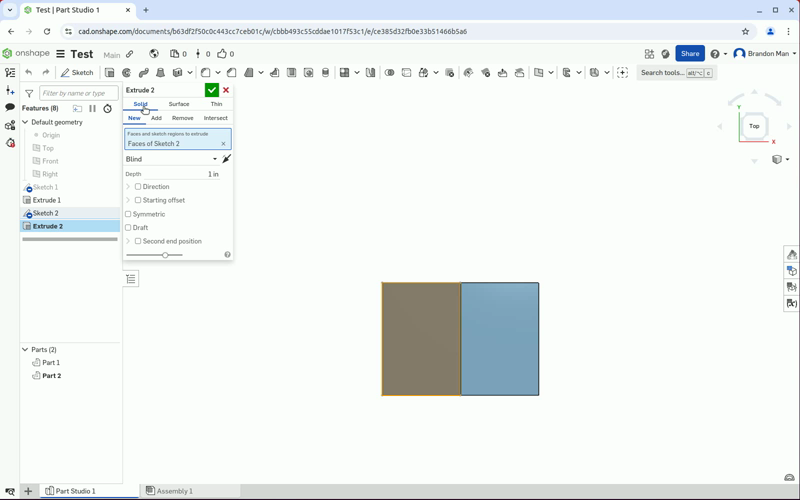
click(143, 106)
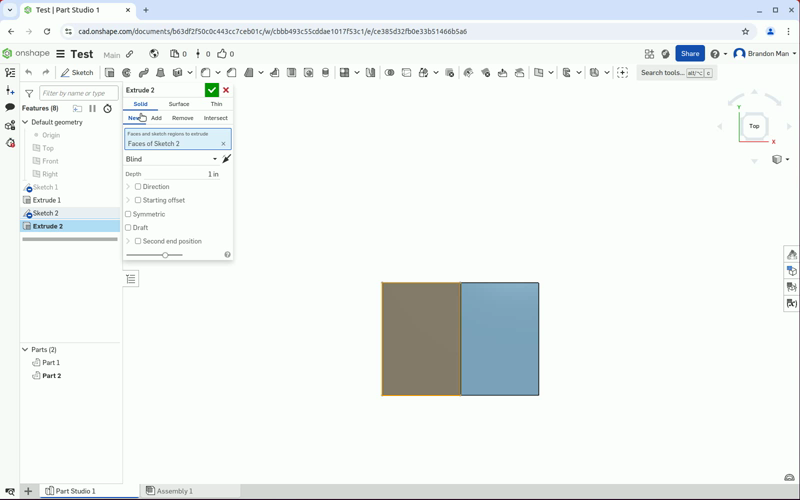
mouse_move(137, 120)
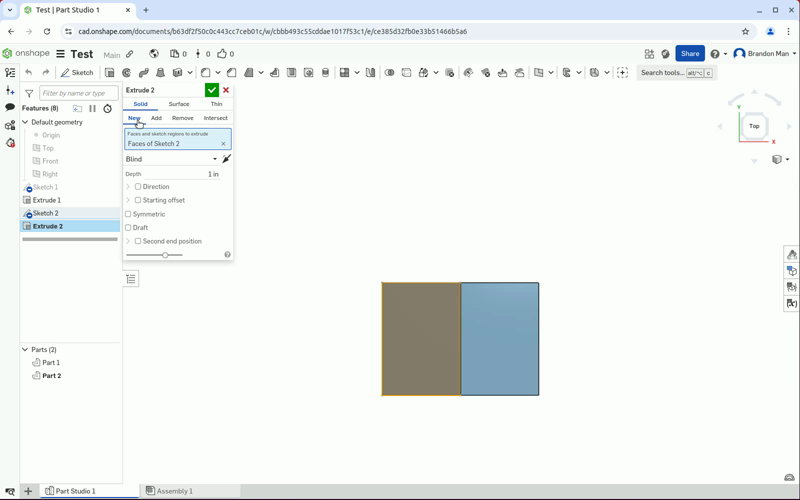
click(137, 120)
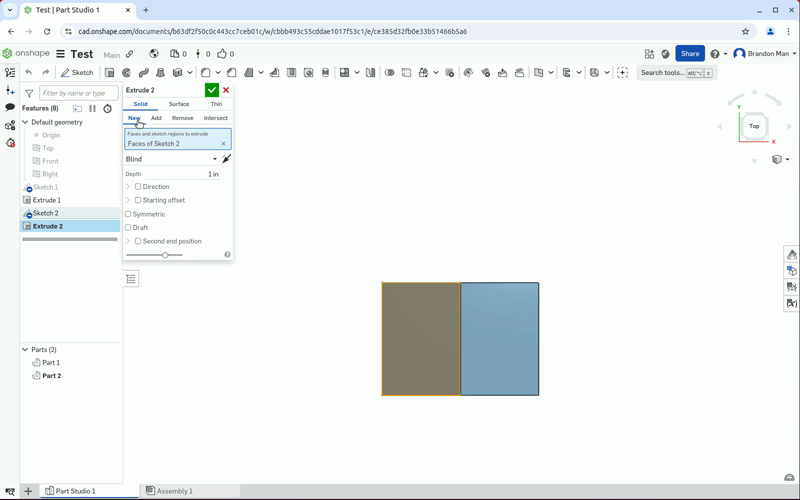
key(tab, 4)
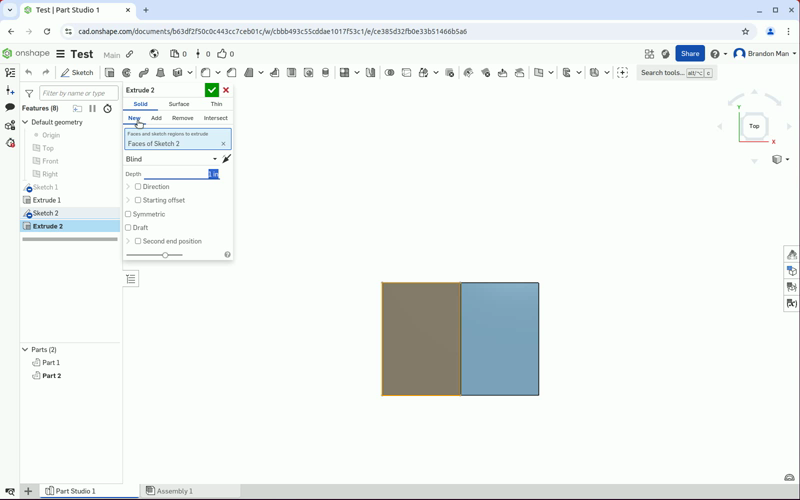
text(0.481)
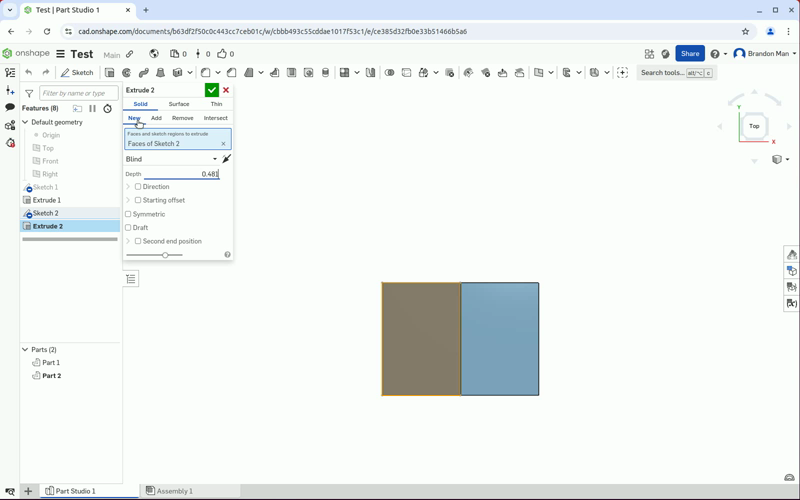
key(enter)
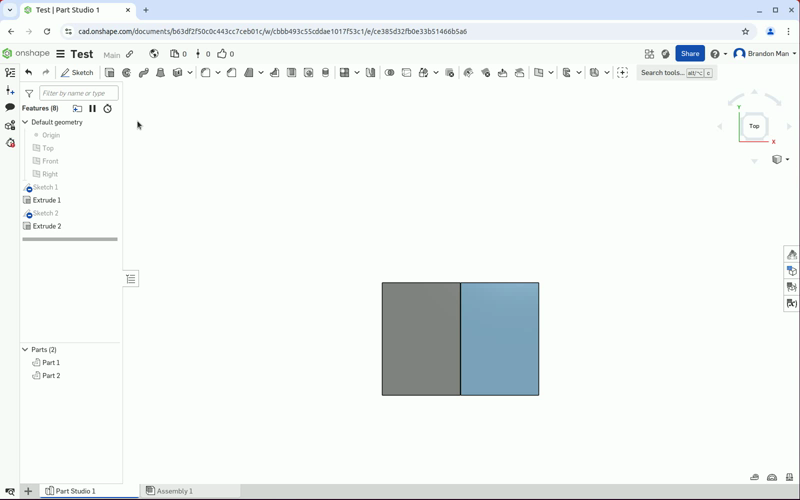
key(shift+h)
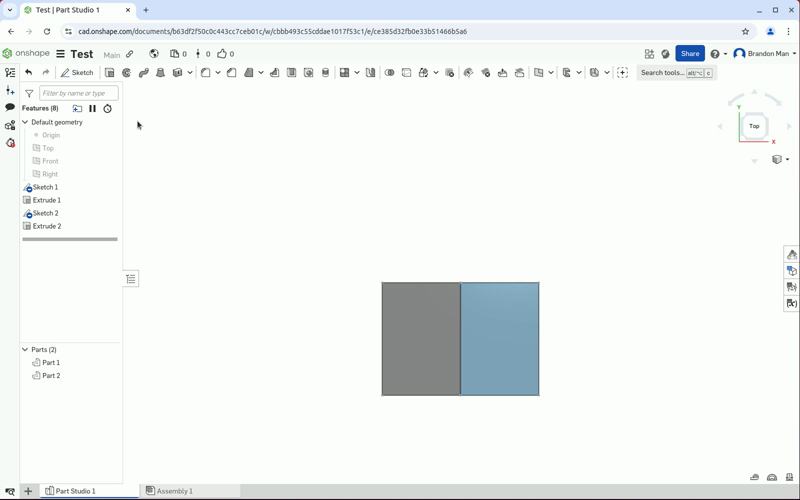
key(shift+h)
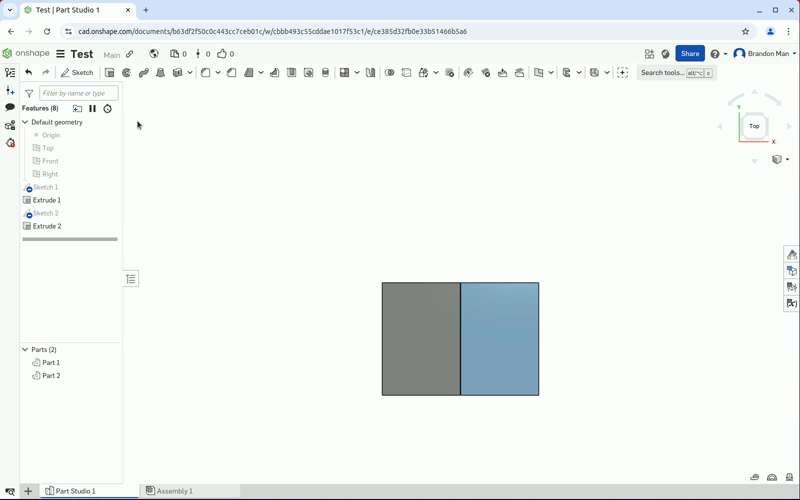
mouse_move(73, 189)
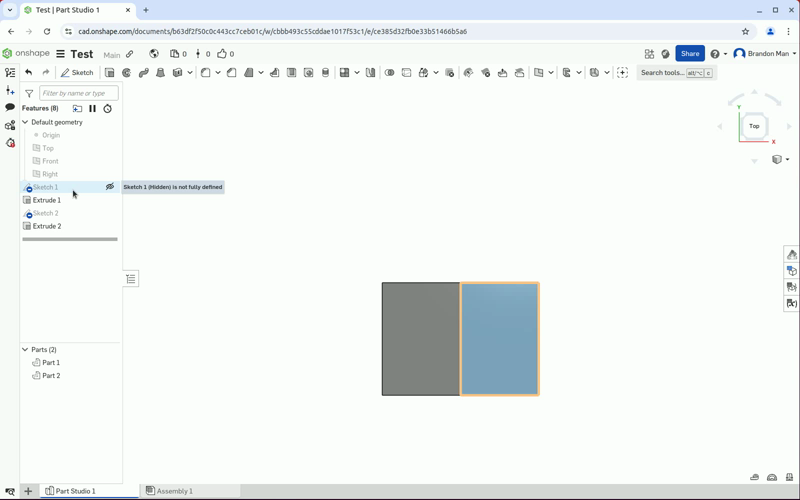
click(73, 189)
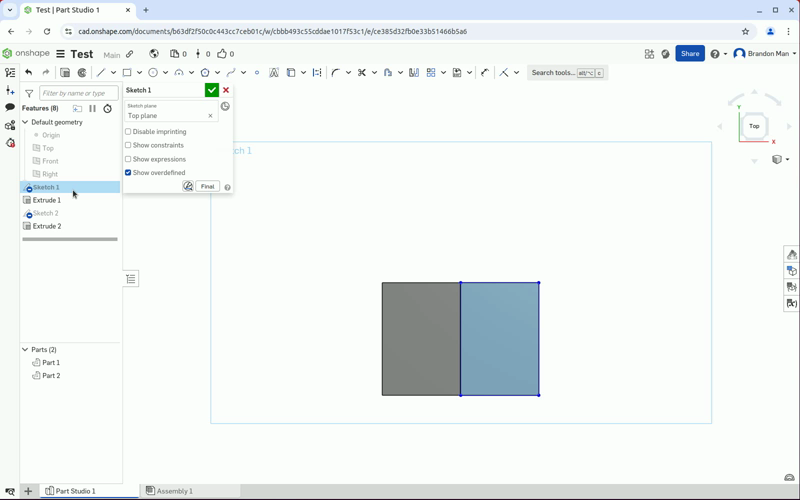
mouse_move(229, 92)
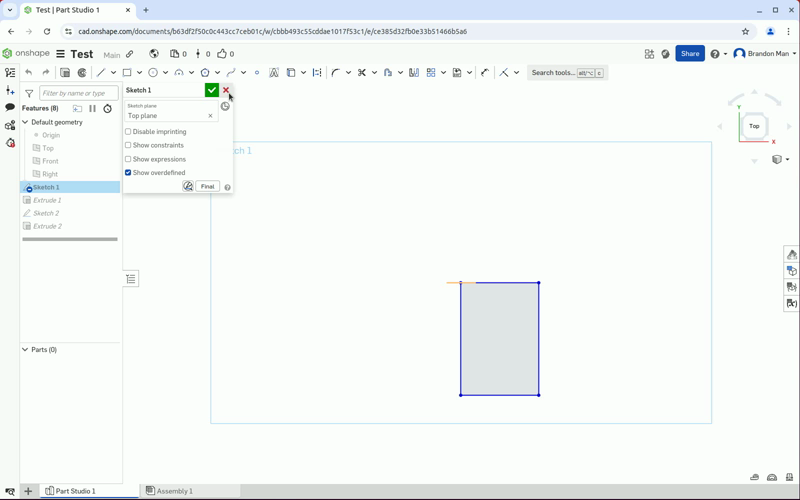
click(229, 92)
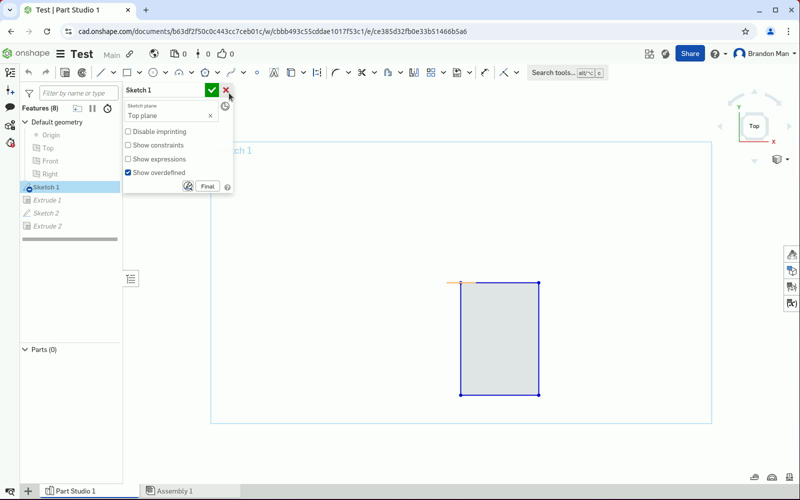
key(shift+s)
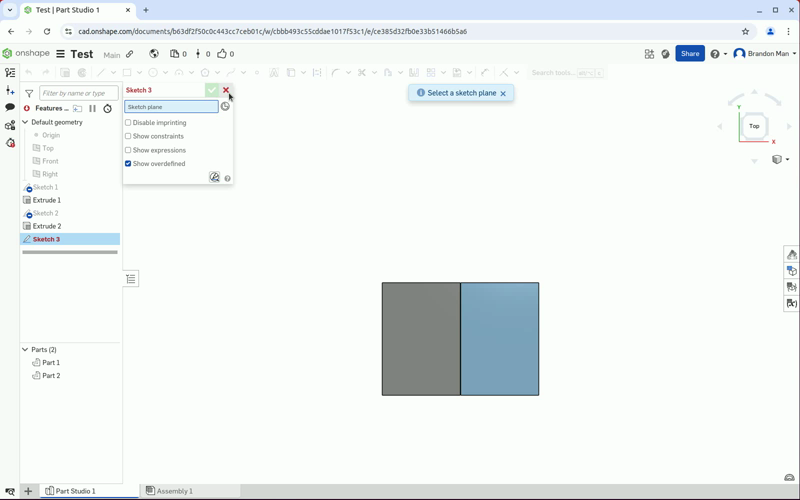
mouse_move(73, 150)
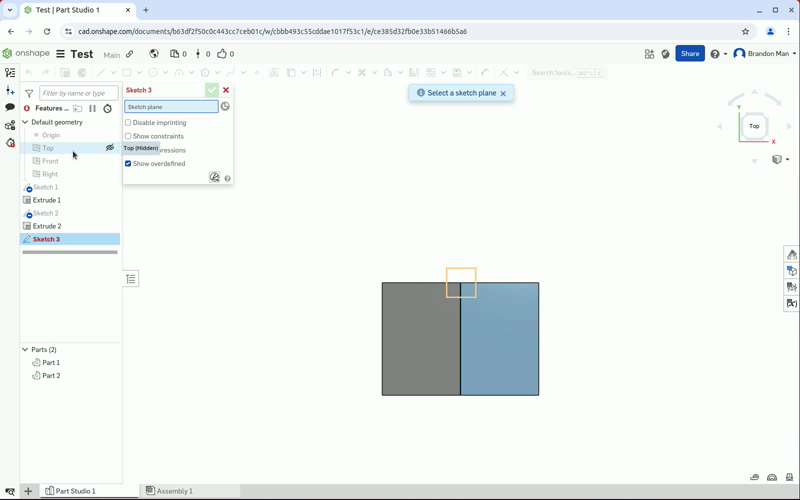
click(73, 150)
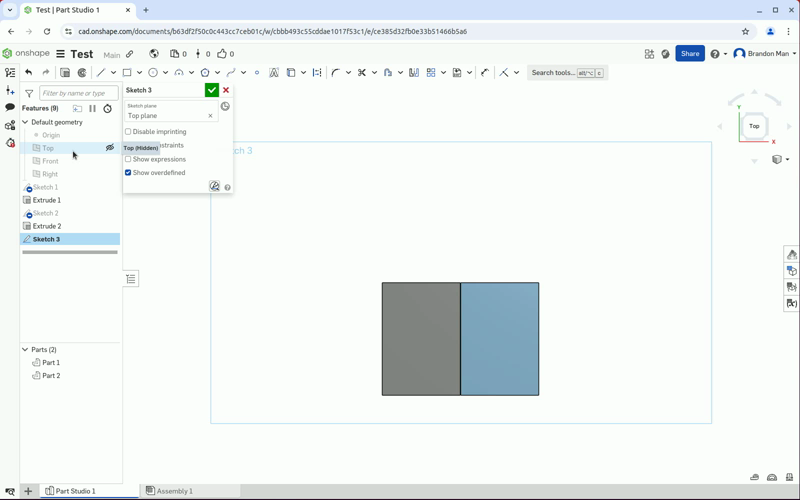
mouse_move(73, 352)
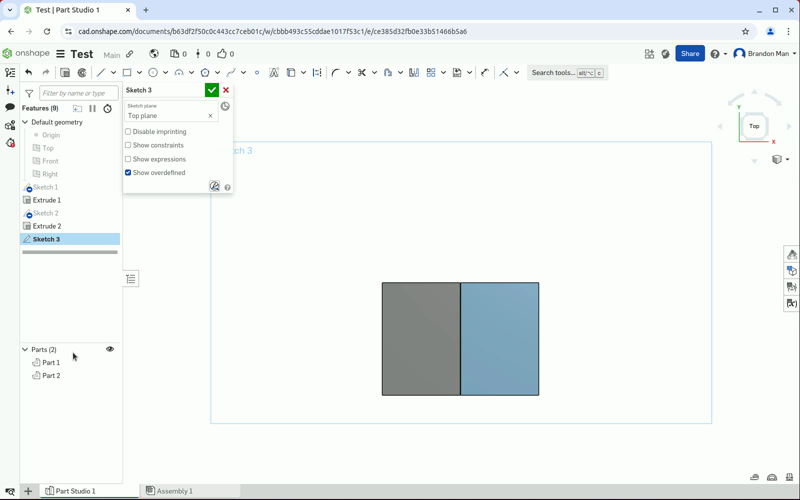
key(y)
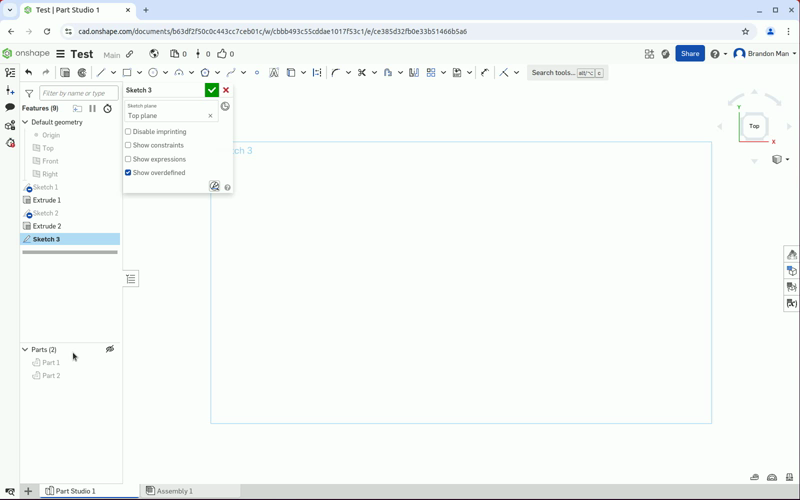
key(l)
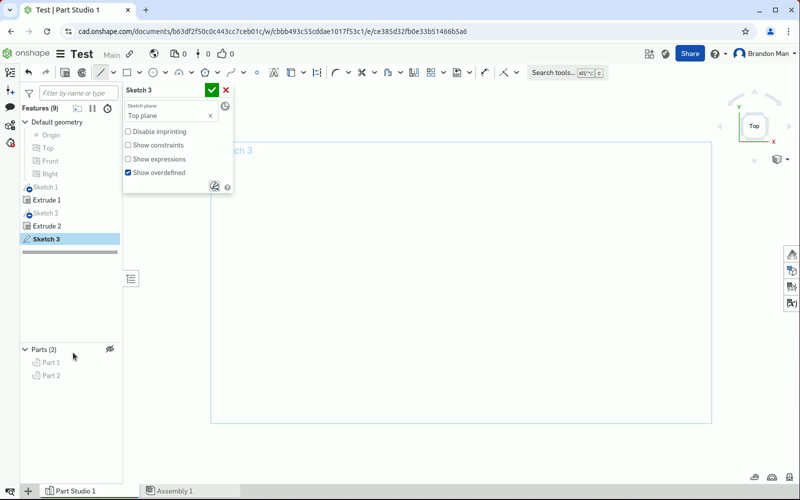
key_down(shift)
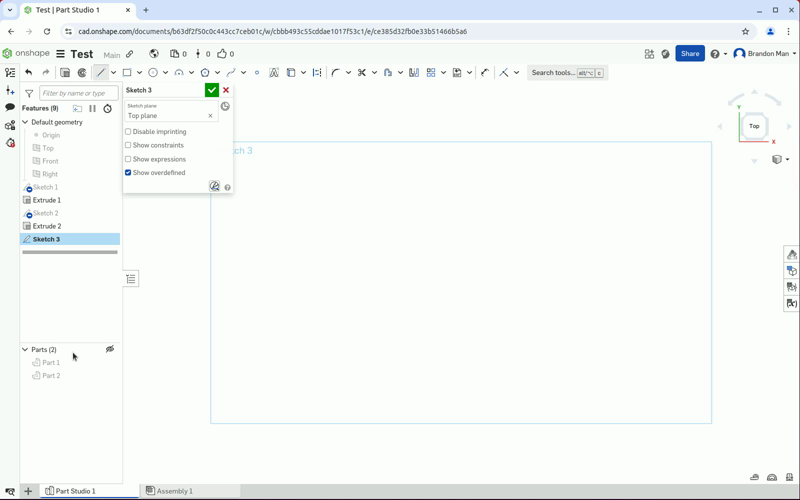
mouse_move(460, 282)
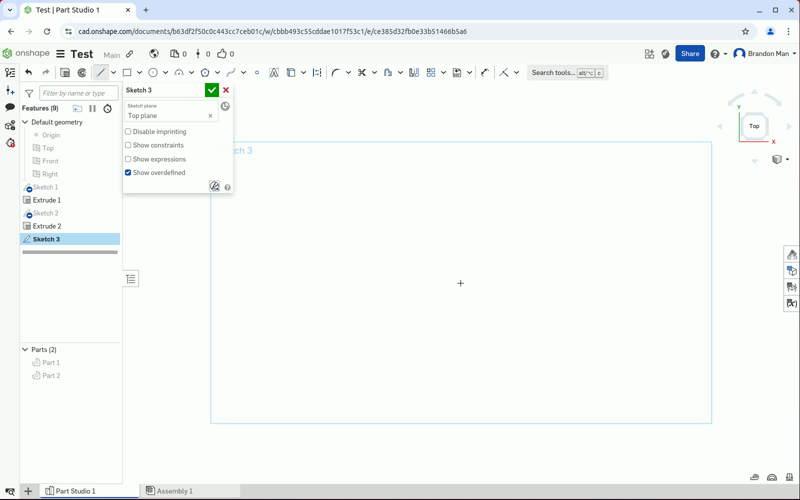
click(460, 282)
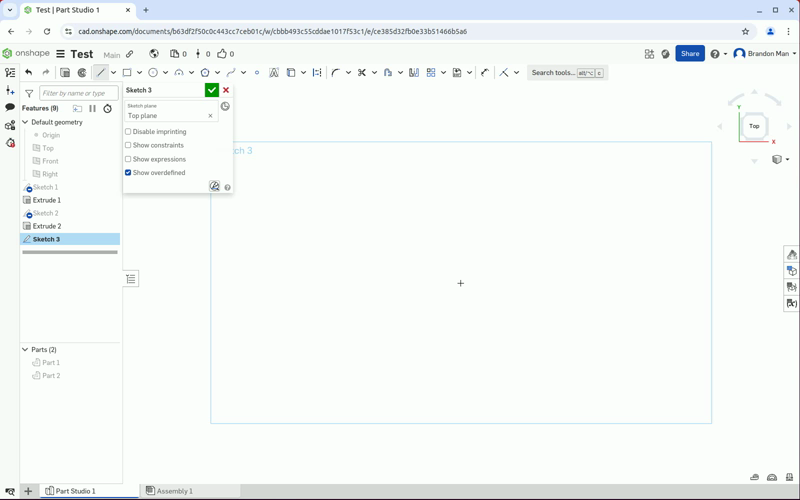
key_up(shift)
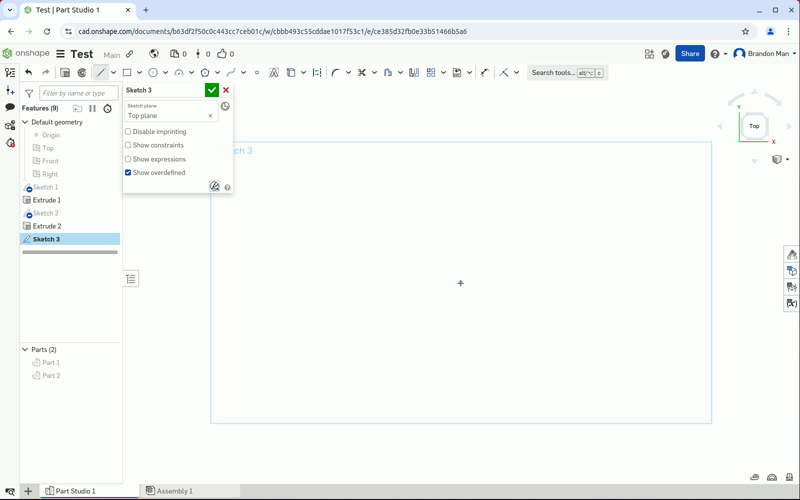
key_down(shift)
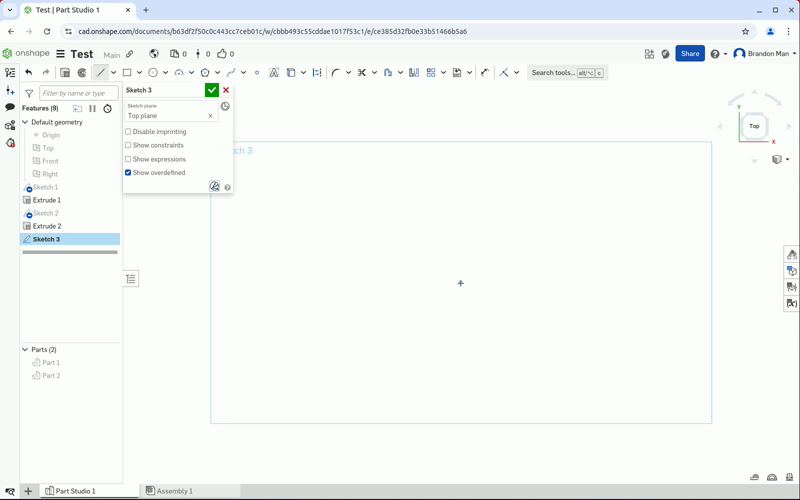
mouse_move(538, 282)
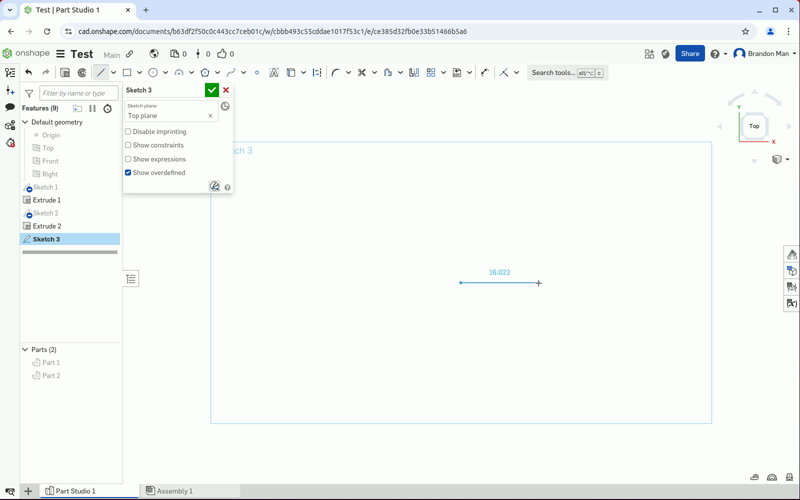
click(538, 282)
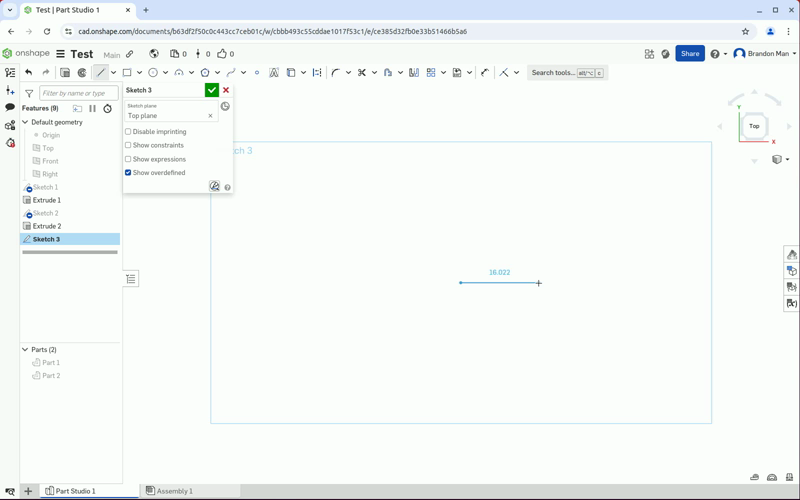
key_up(shift)
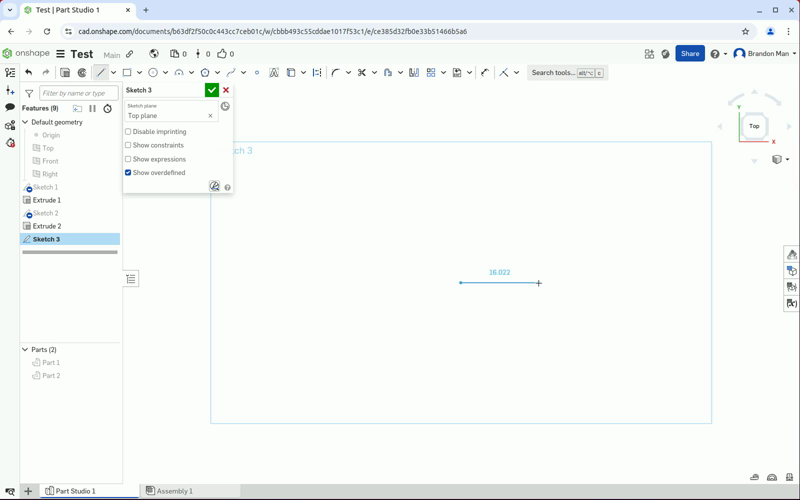
key_down(shift)
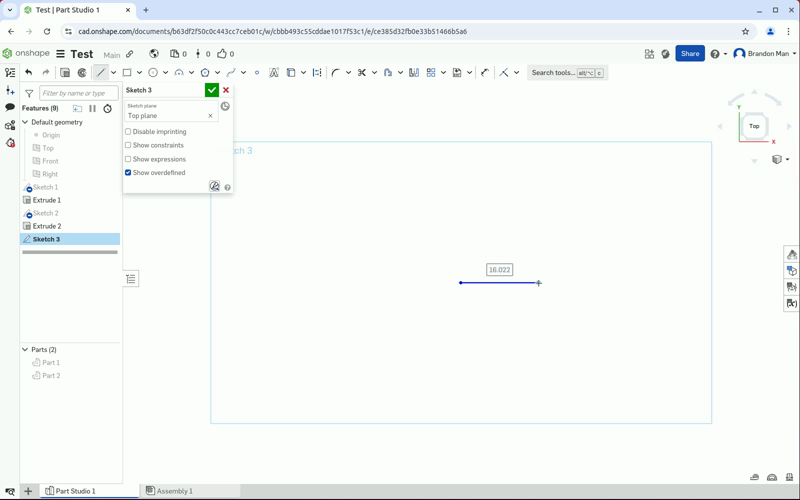
mouse_move(538, 170)
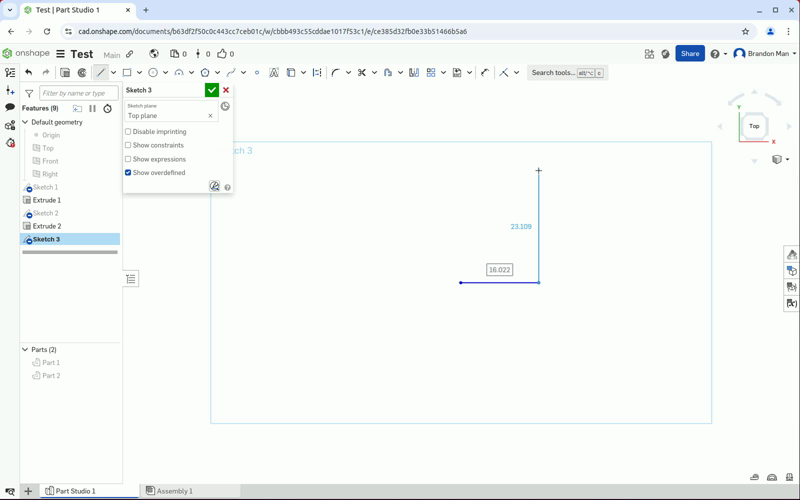
click(538, 170)
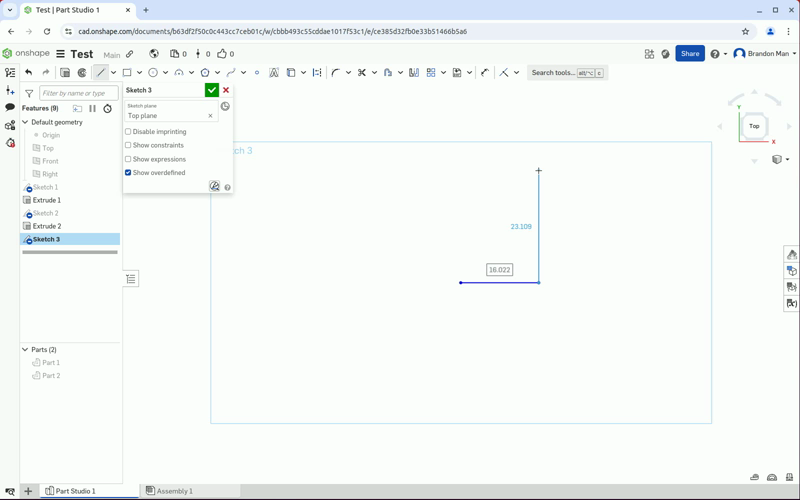
key_up(shift)
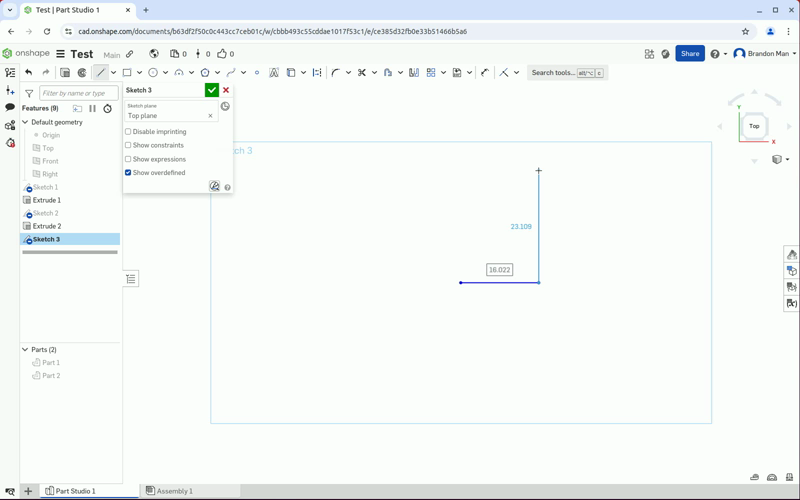
key_down(shift)
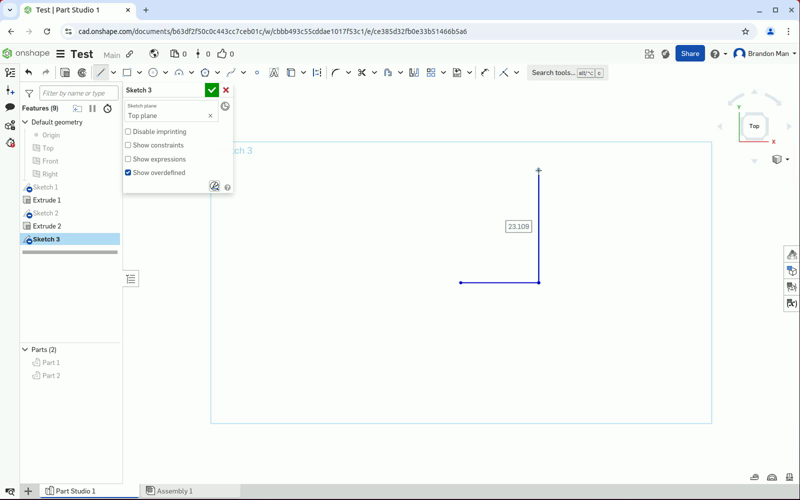
mouse_move(460, 170)
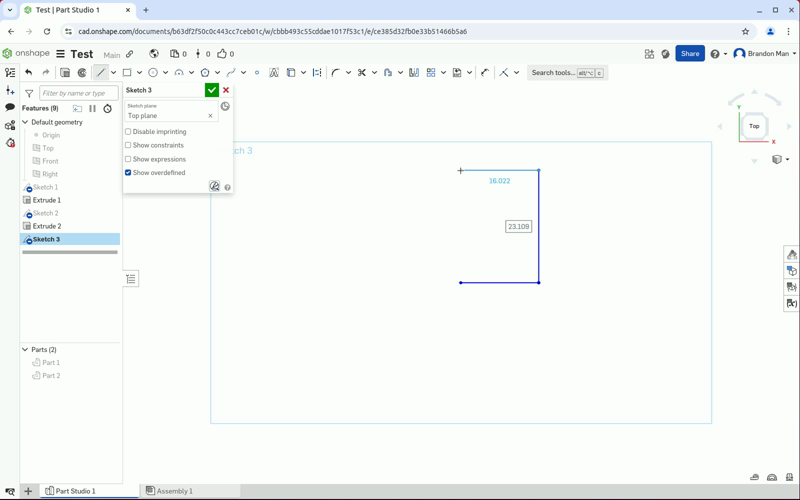
click(460, 170)
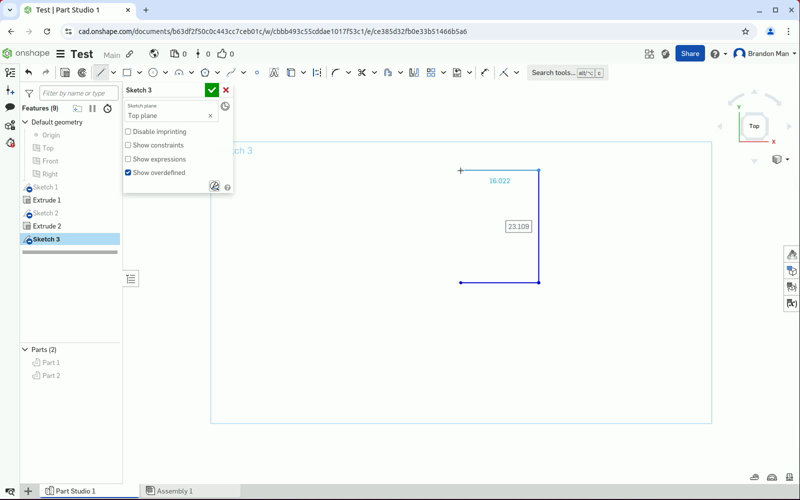
key_up(shift)
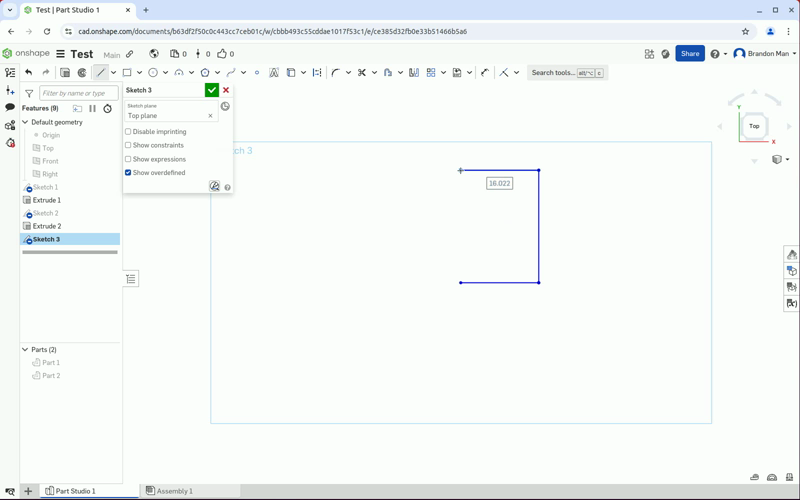
key_down(shift)
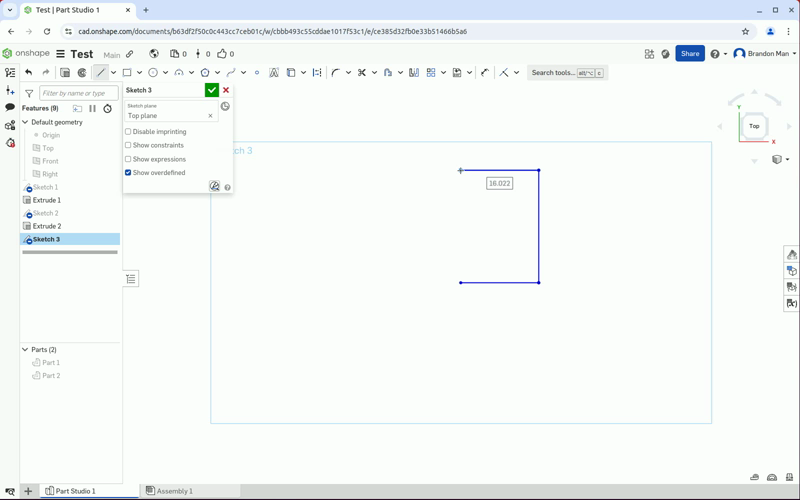
mouse_move(460, 282)
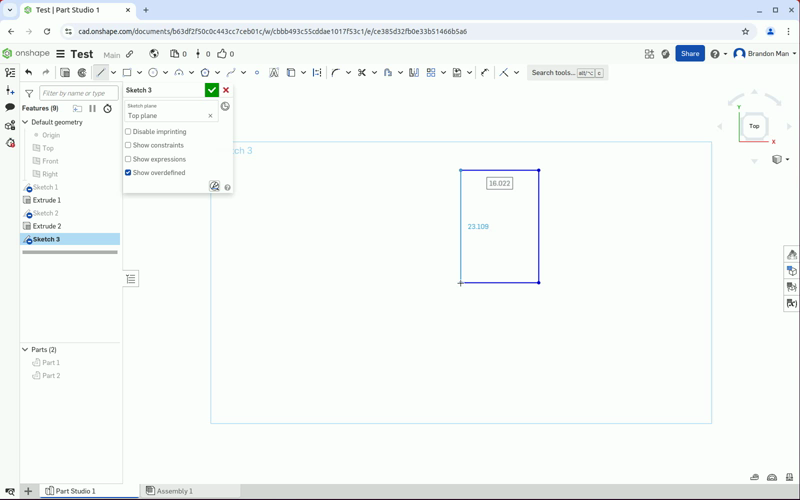
key_up(shift)
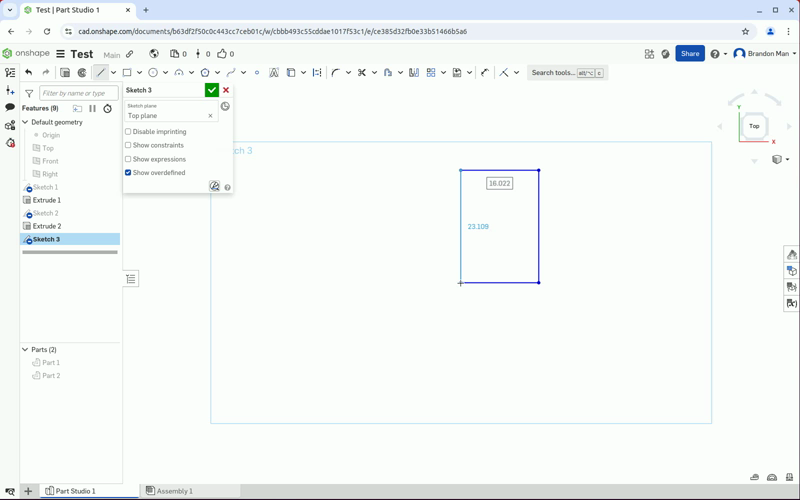
click(460, 282)
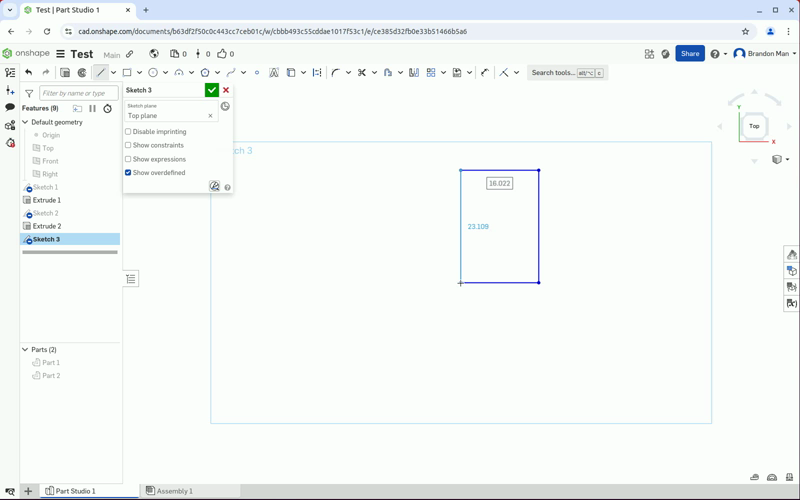
key(esc)
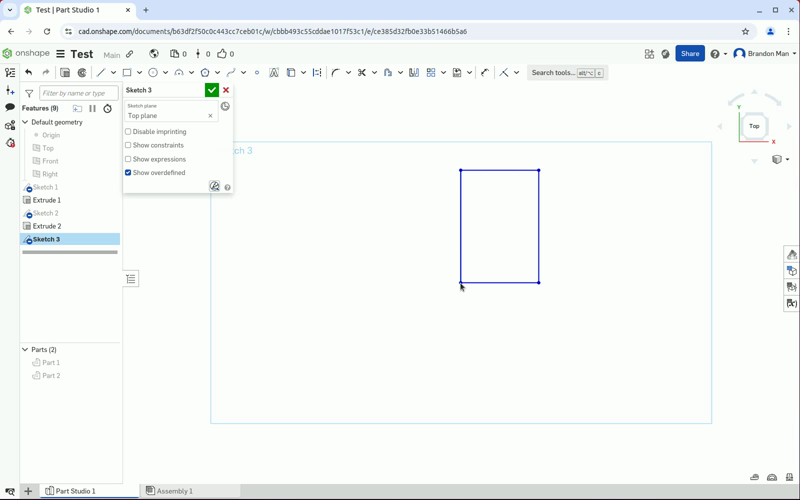
mouse_move(480, 179)
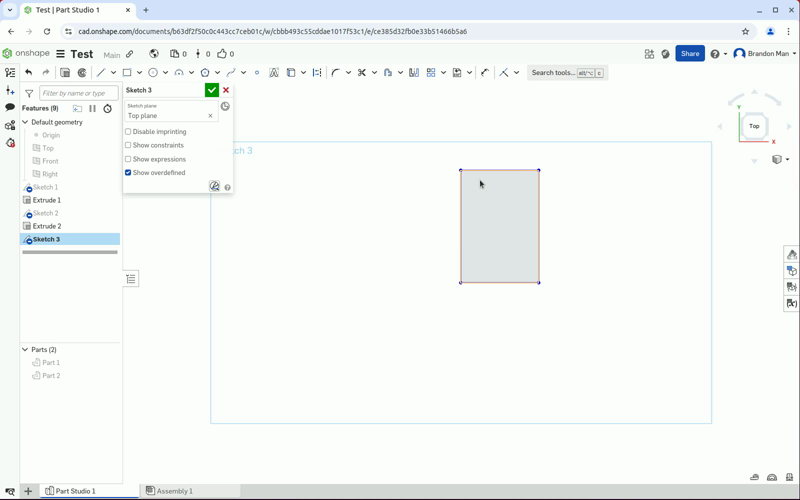
click(480, 179)
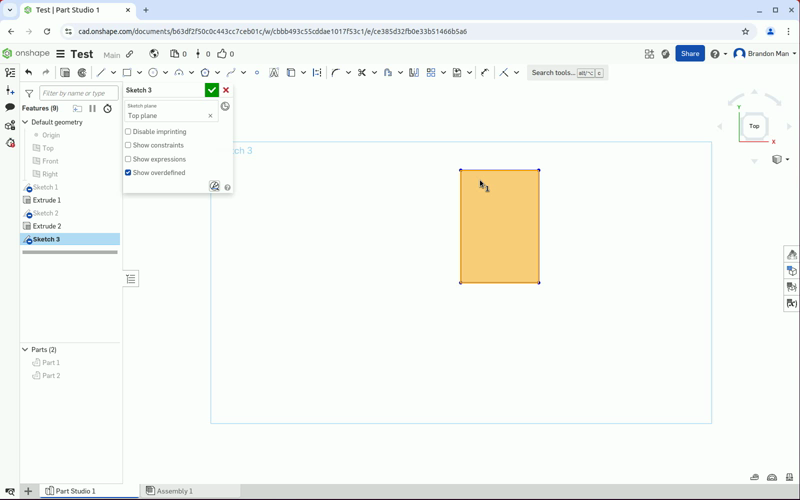
mouse_move(73, 352)
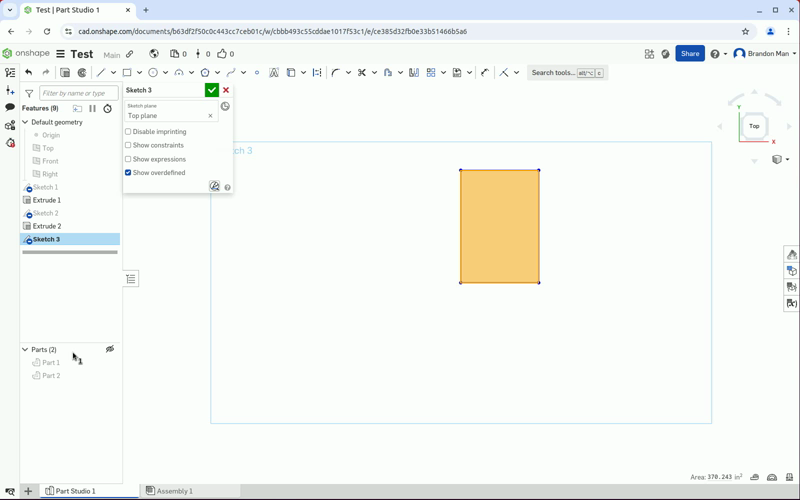
key(shift+y)
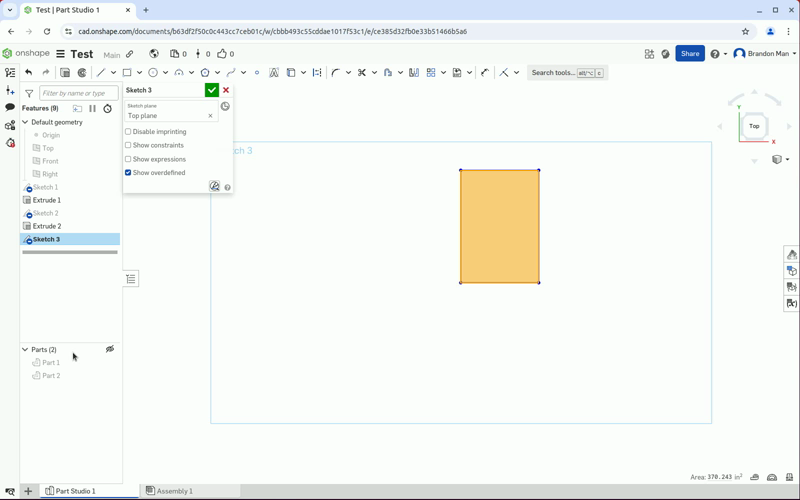
key(shift+e)
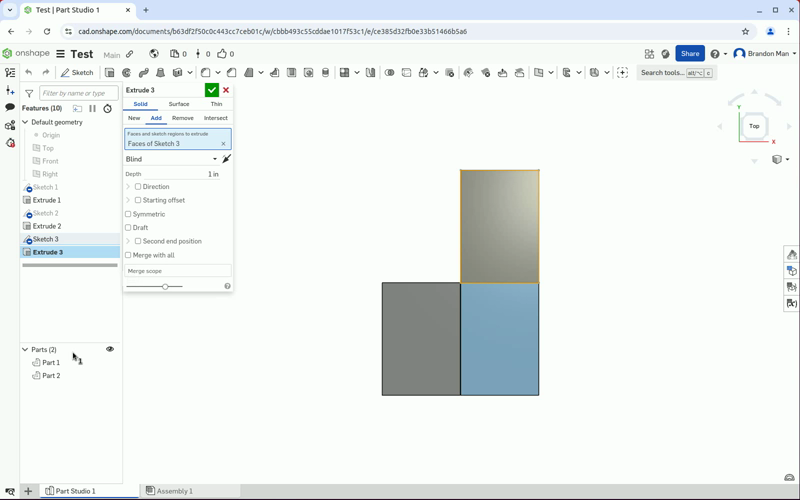
mouse_move(143, 106)
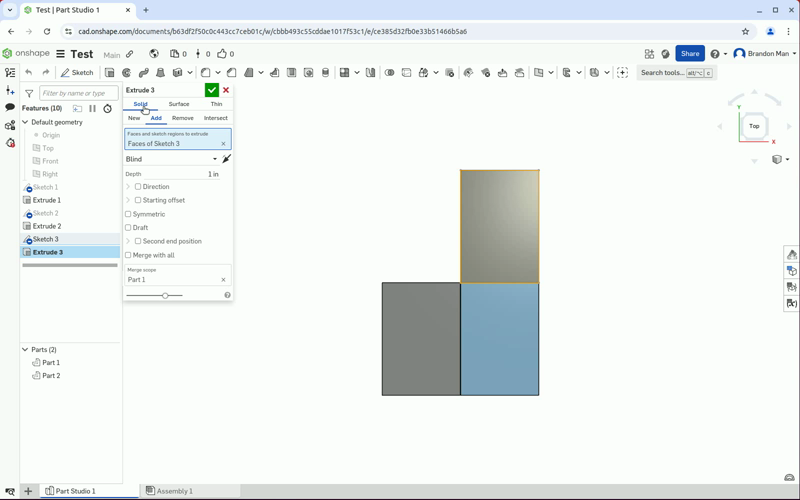
click(143, 106)
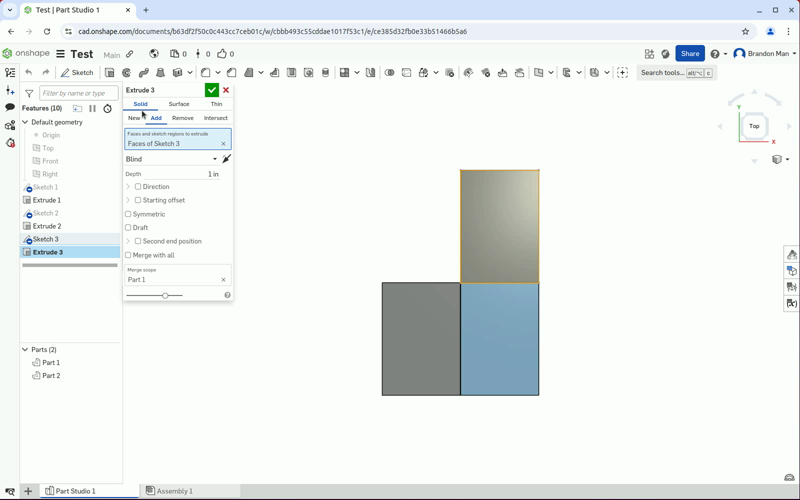
mouse_move(137, 120)
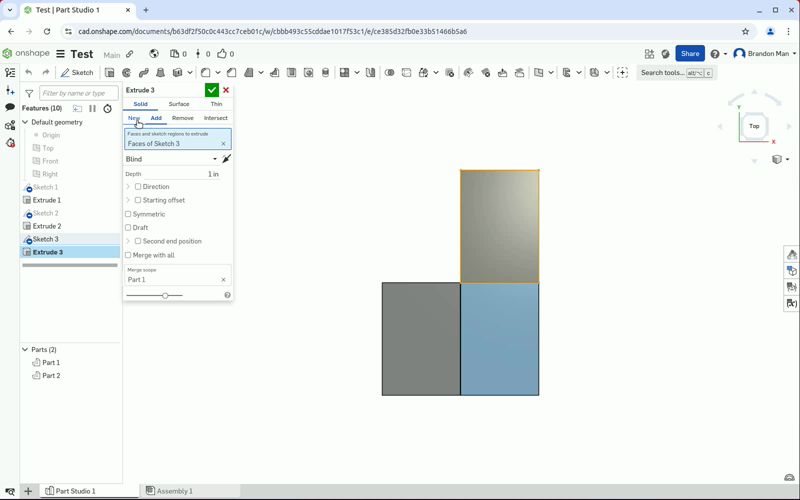
click(137, 120)
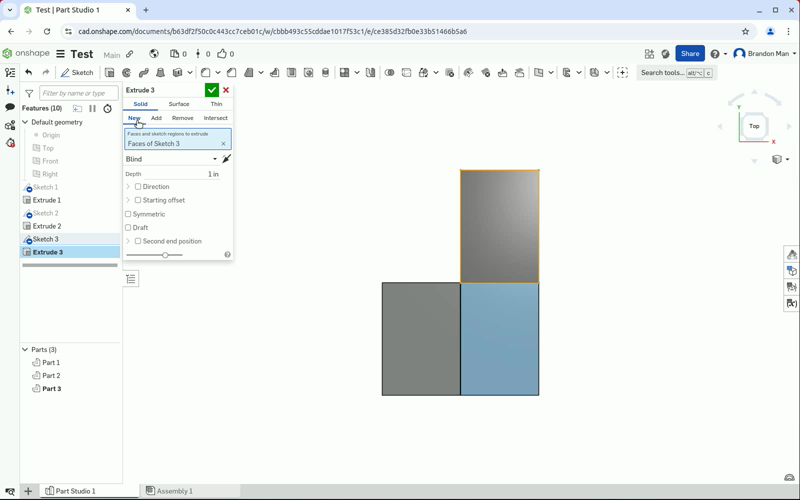
key(tab, 4)
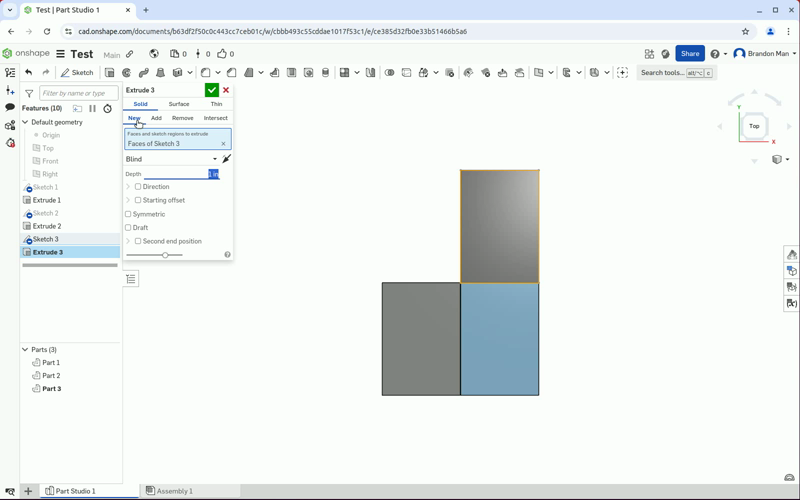
text(0.481)
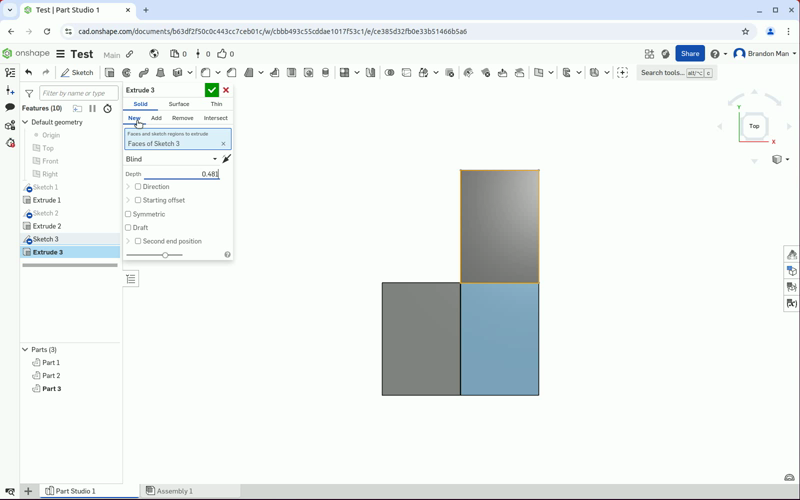
key(enter)
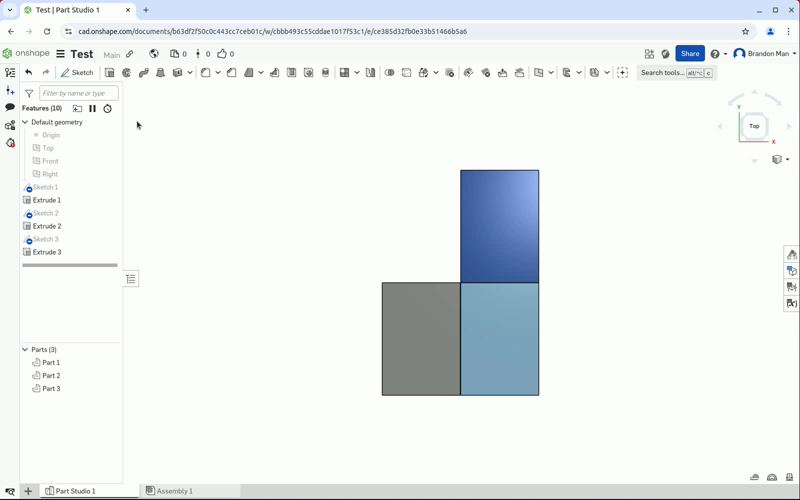
key(shift+h)
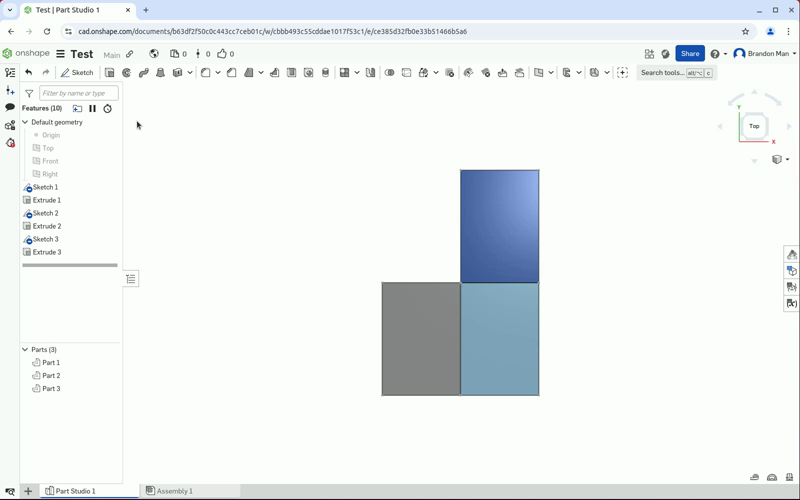
key(shift+h)
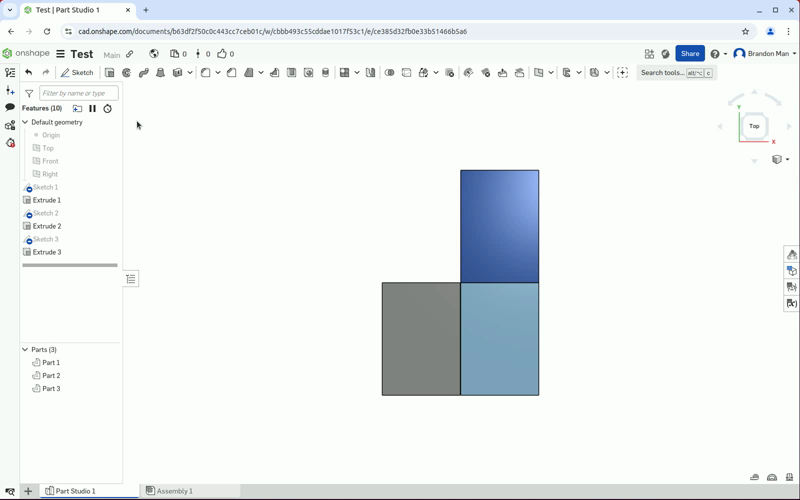
mouse_move(73, 189)
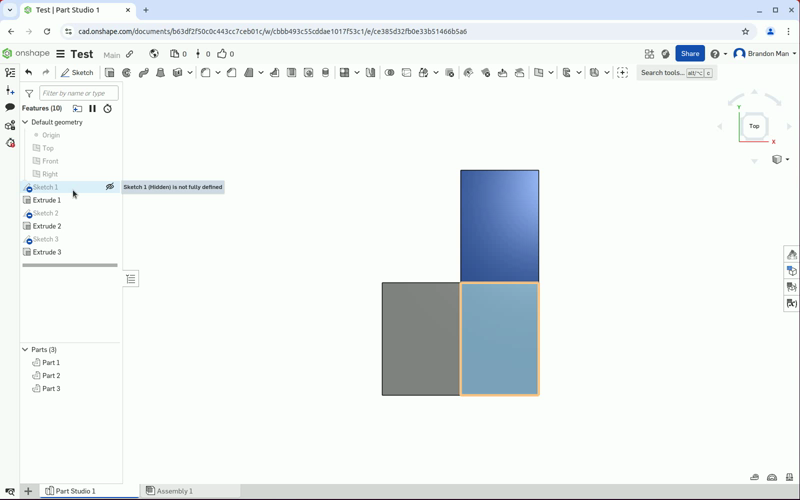
click(73, 189)
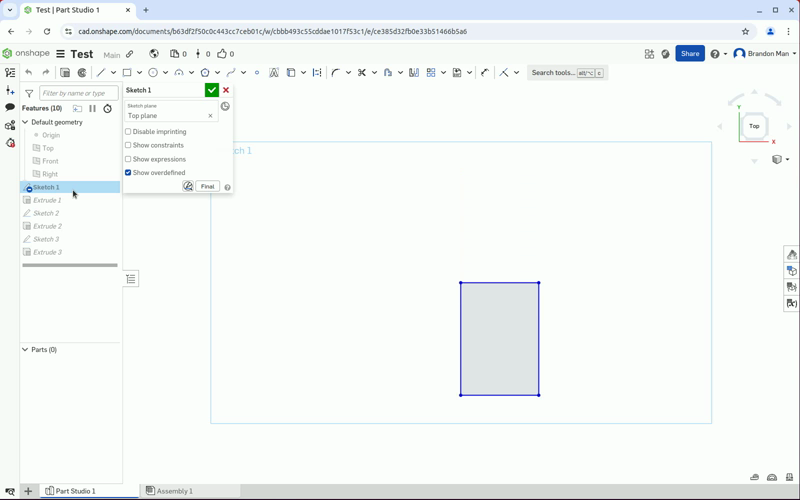
mouse_move(229, 92)
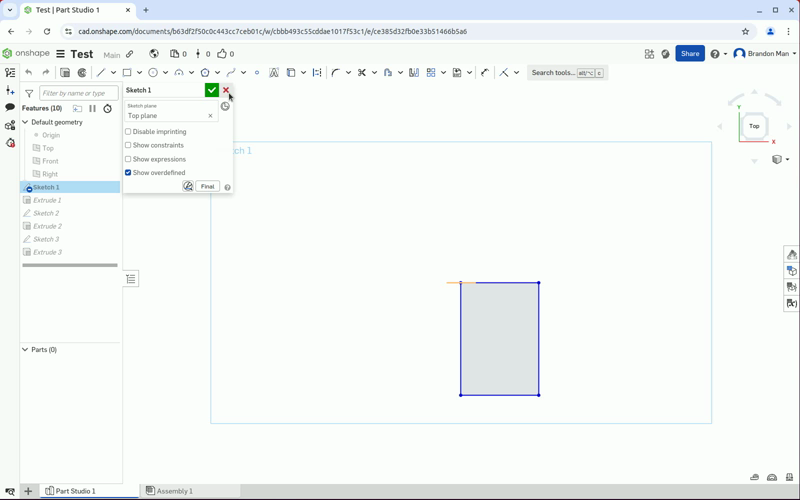
click(229, 92)
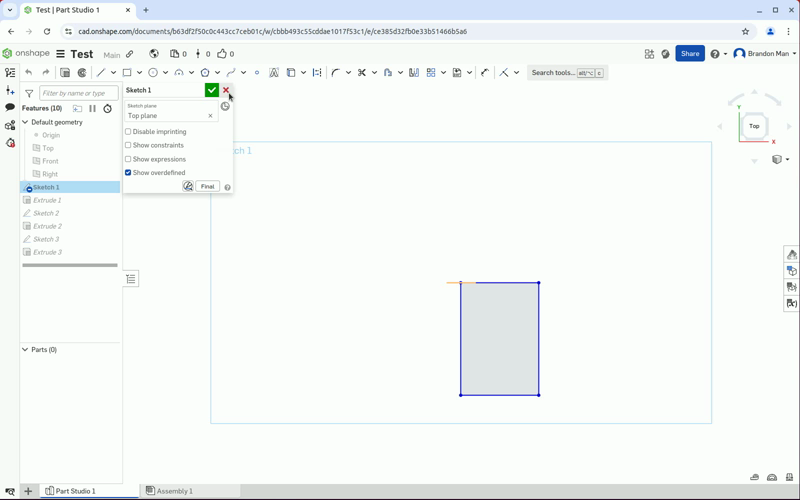
key(shift+s)
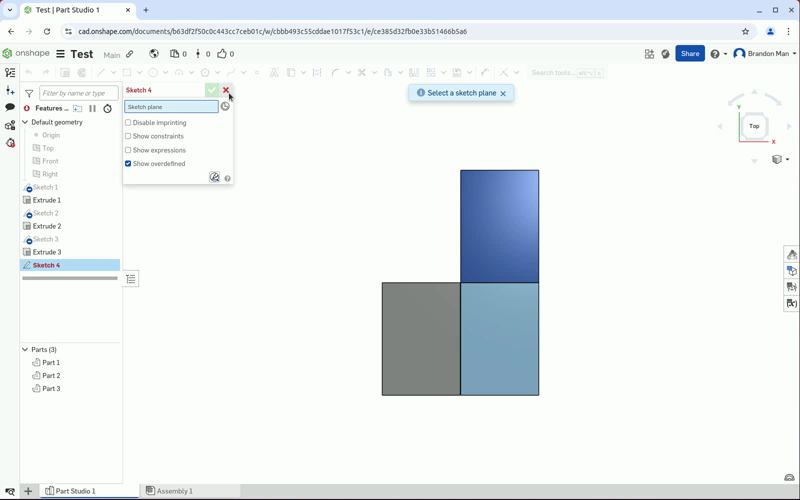
mouse_move(73, 150)
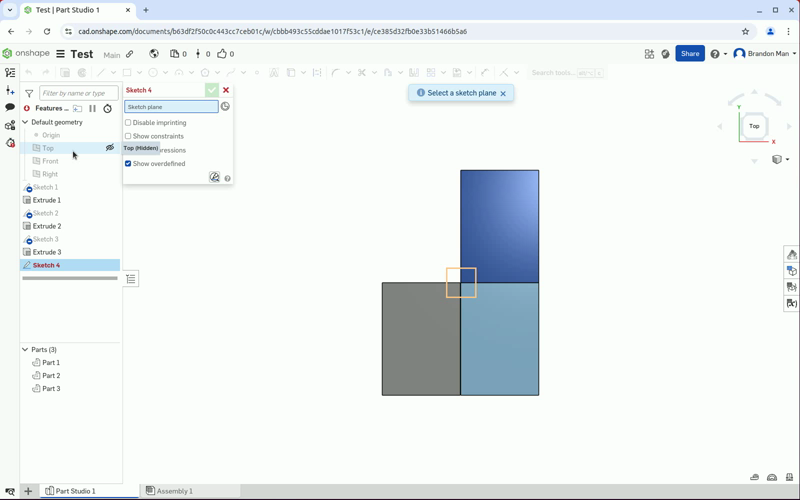
click(73, 150)
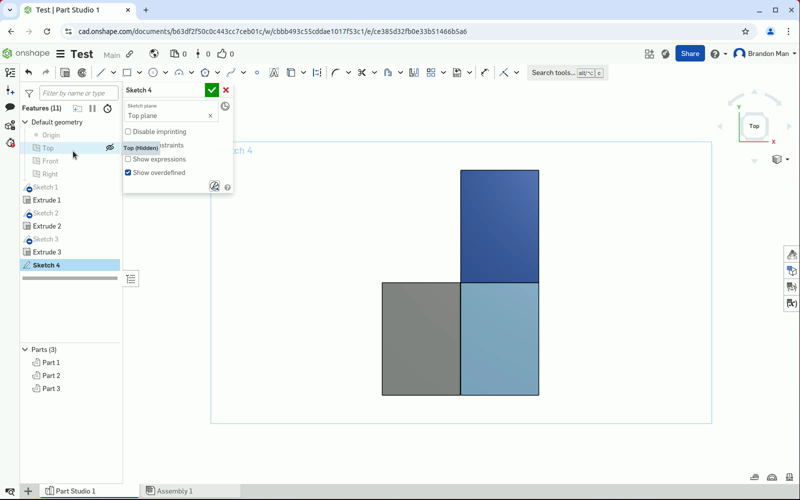
mouse_move(73, 352)
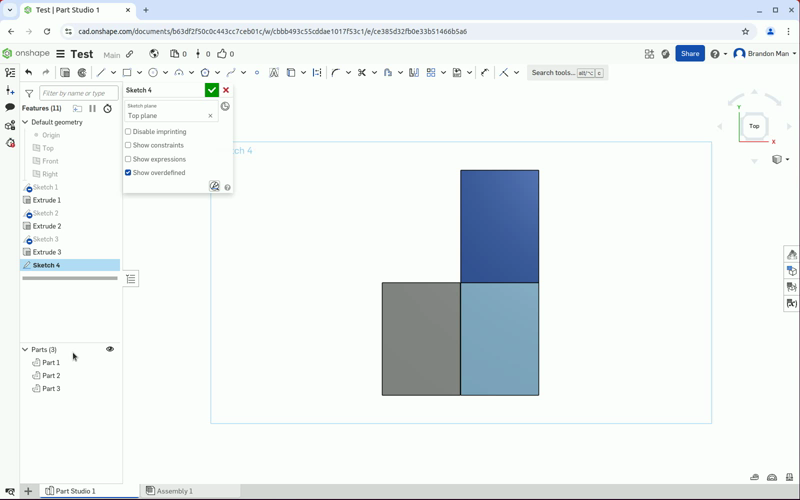
key(y)
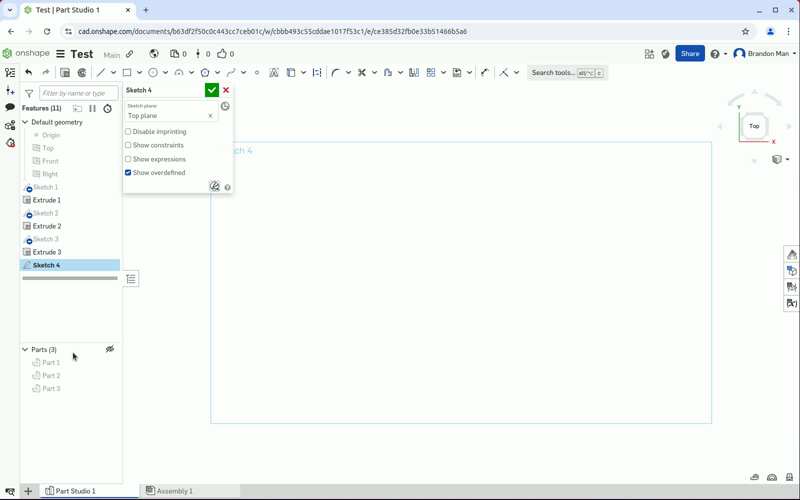
key(l)
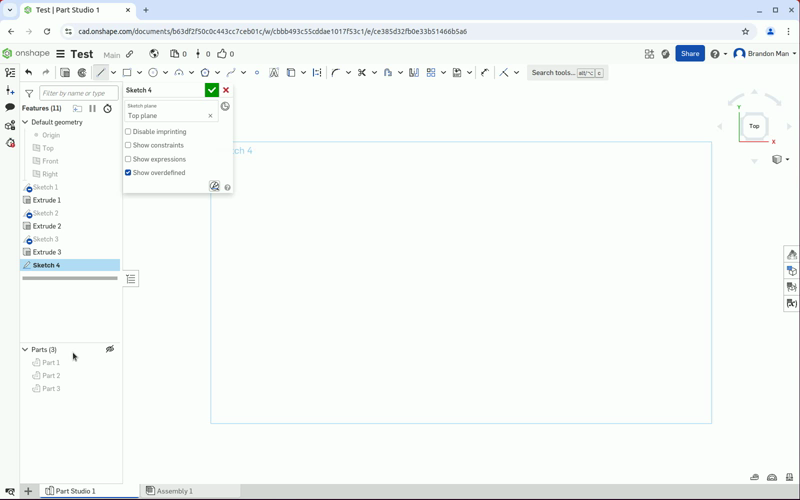
key_down(shift)
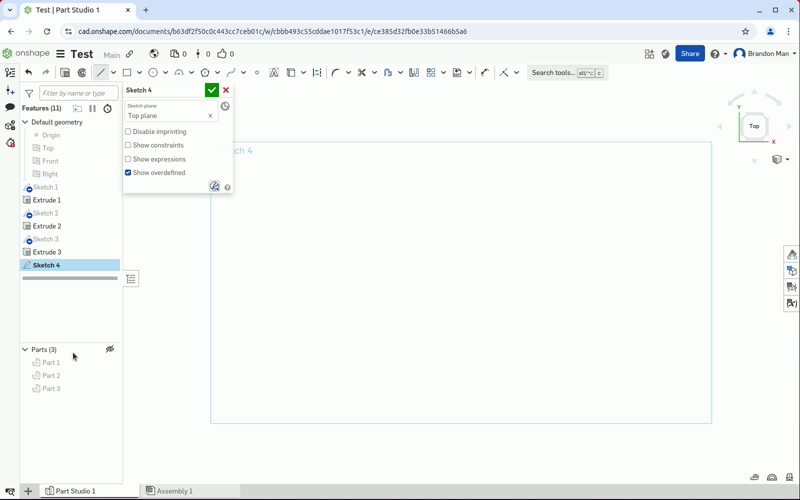
mouse_move(382, 282)
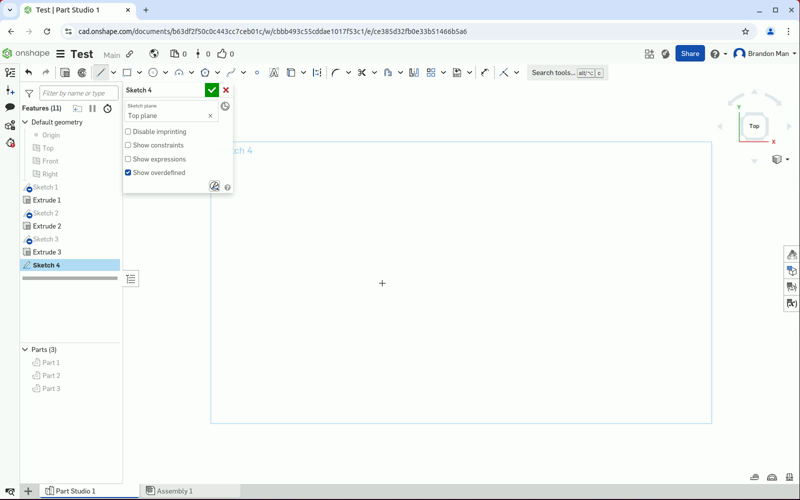
click(382, 282)
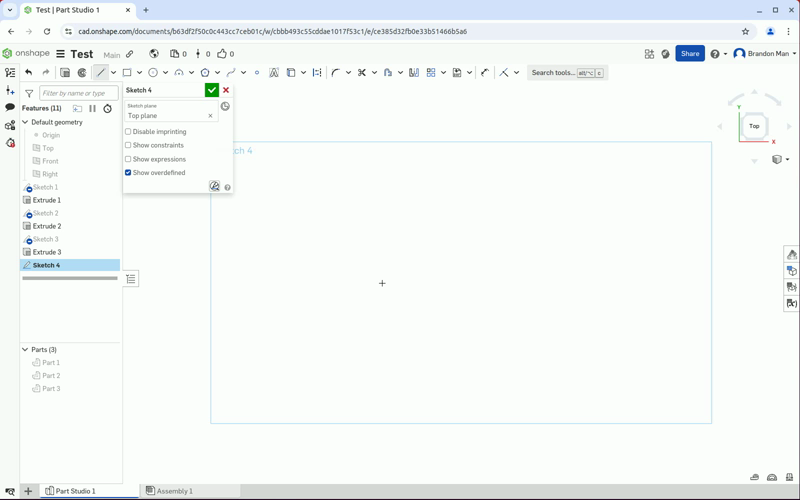
key_up(shift)
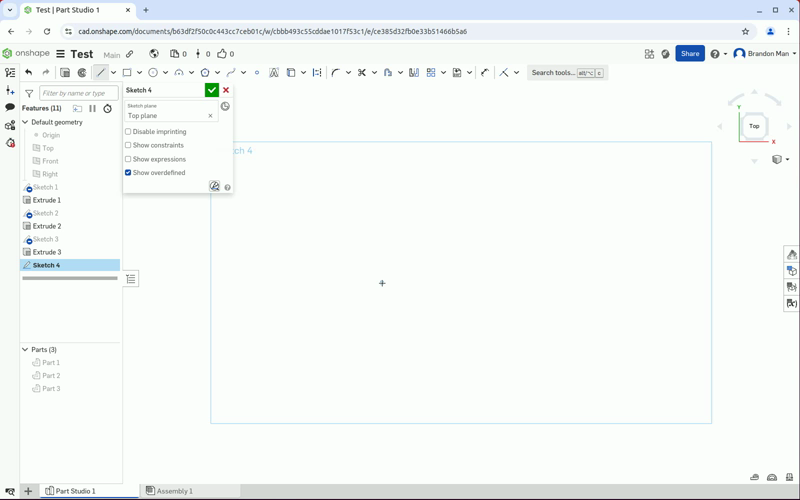
key_down(shift)
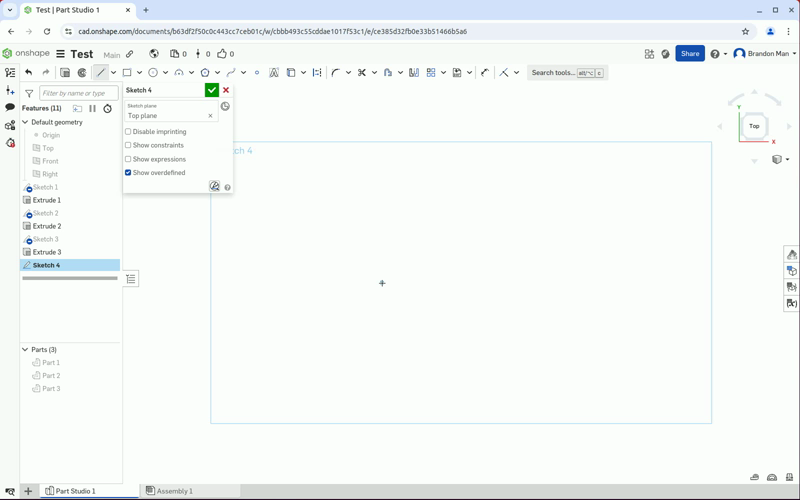
mouse_move(460, 282)
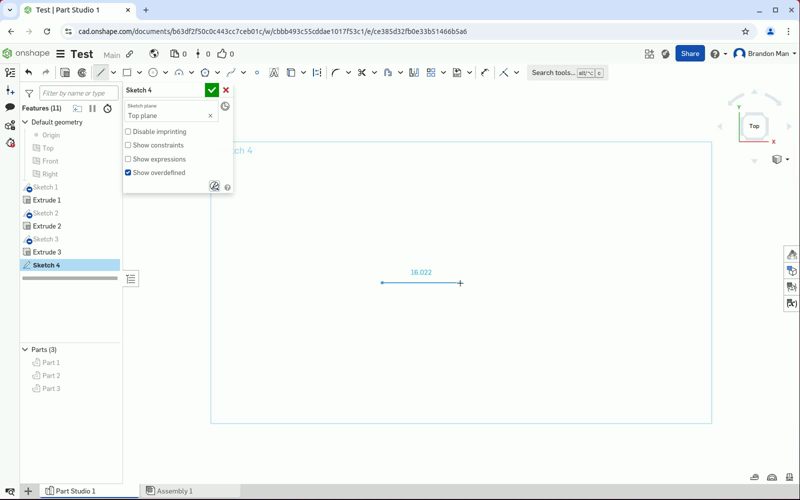
click(460, 282)
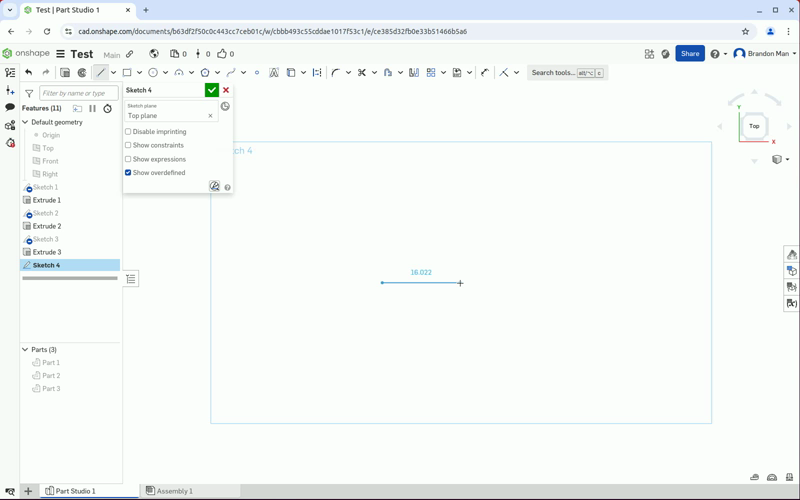
key_up(shift)
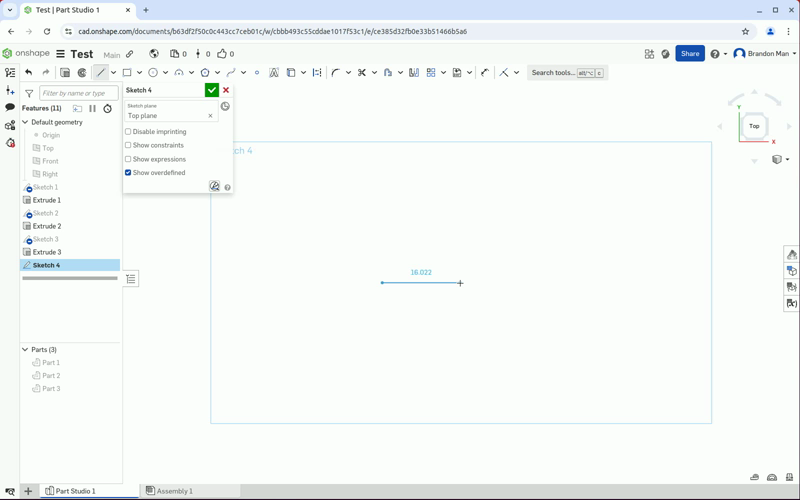
key_down(shift)
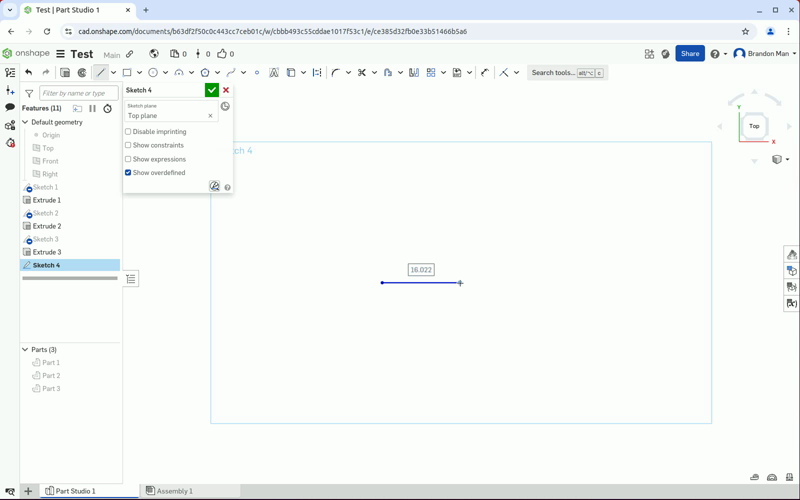
mouse_move(460, 170)
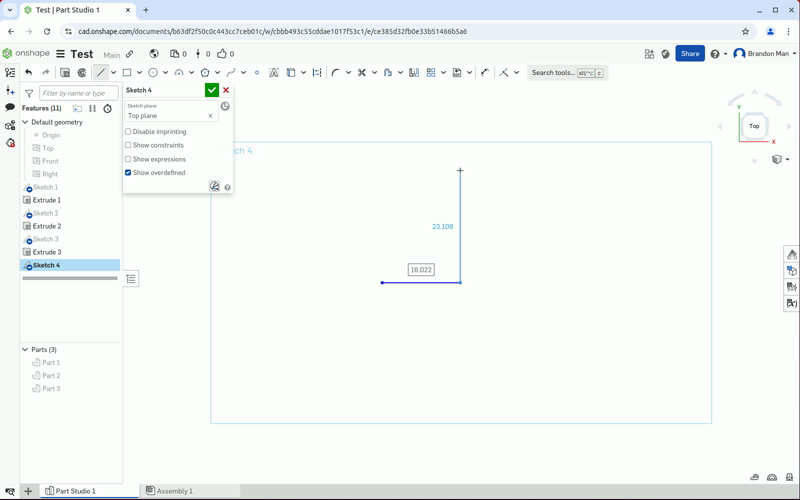
click(460, 170)
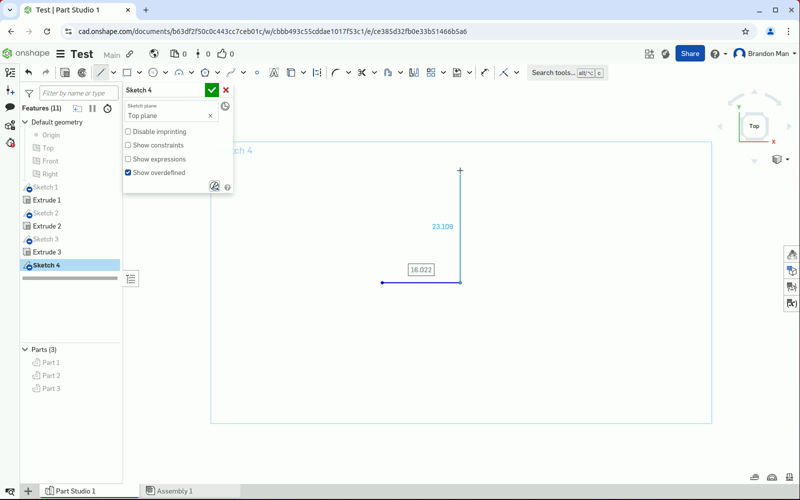
key_up(shift)
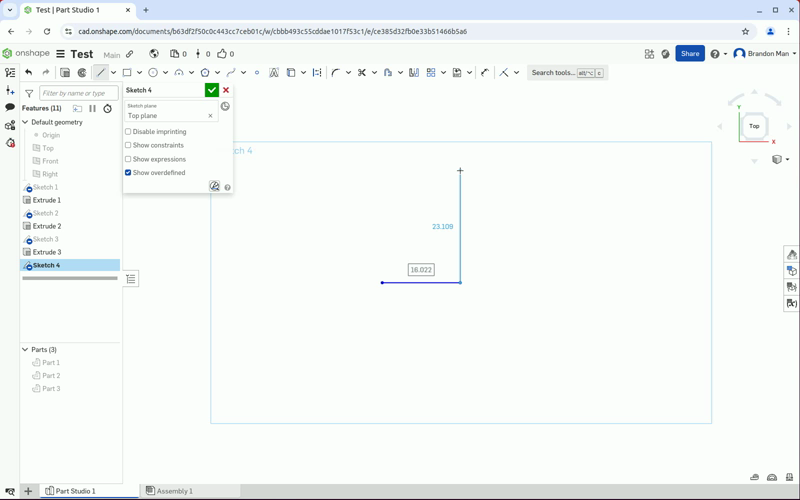
key_down(shift)
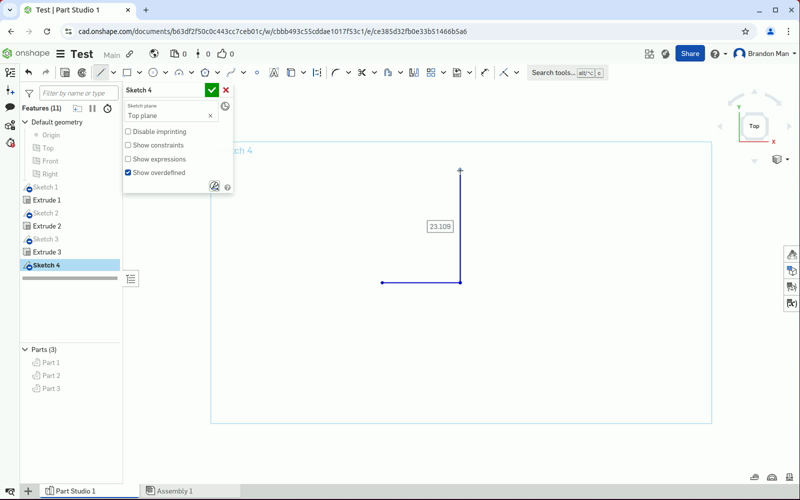
mouse_move(382, 170)
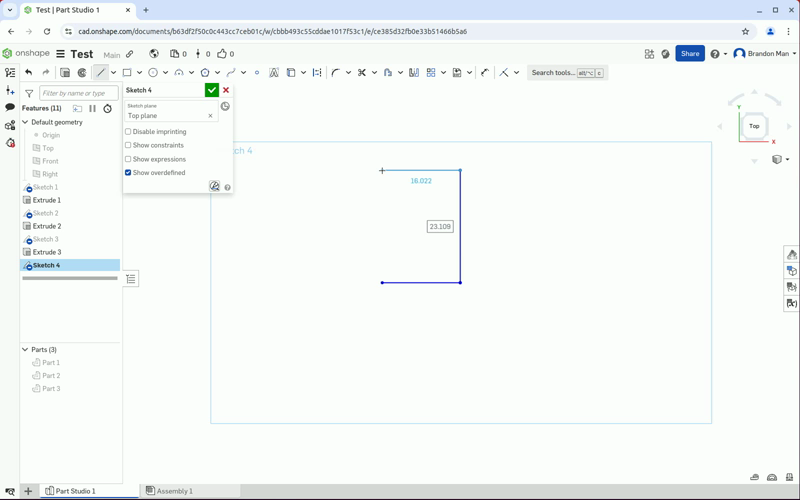
click(382, 170)
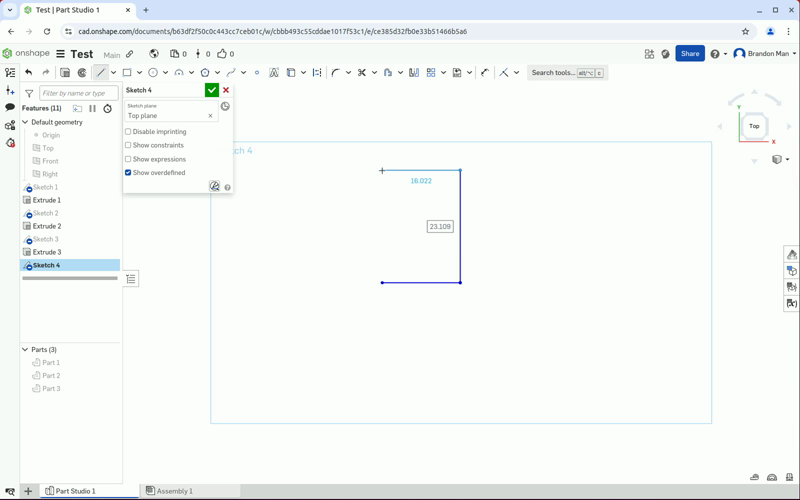
key_up(shift)
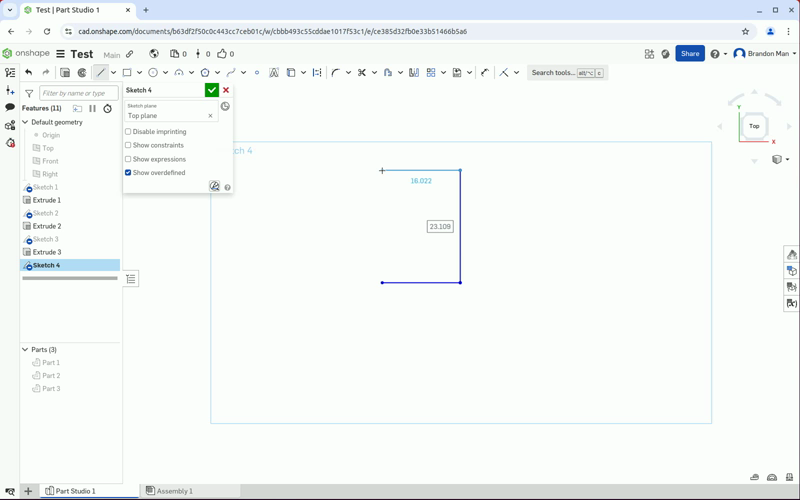
key_down(shift)
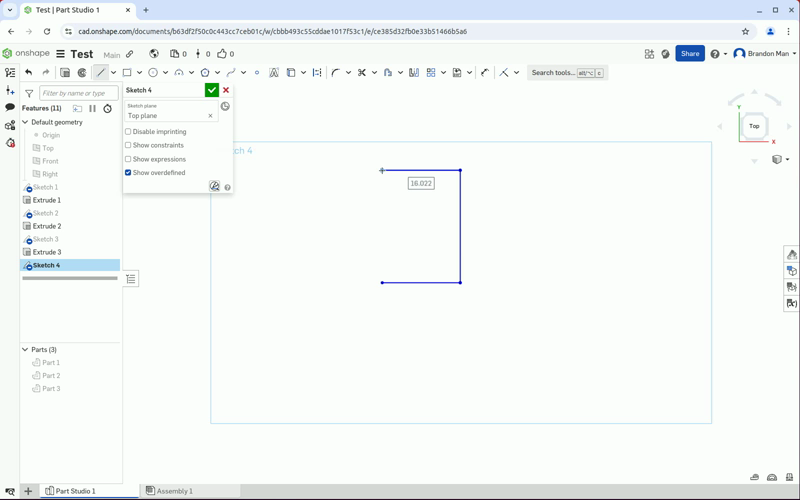
mouse_move(382, 282)
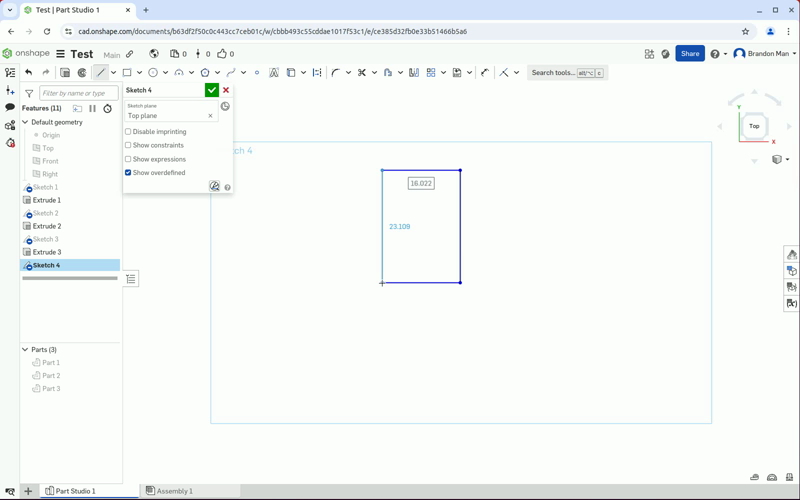
key_up(shift)
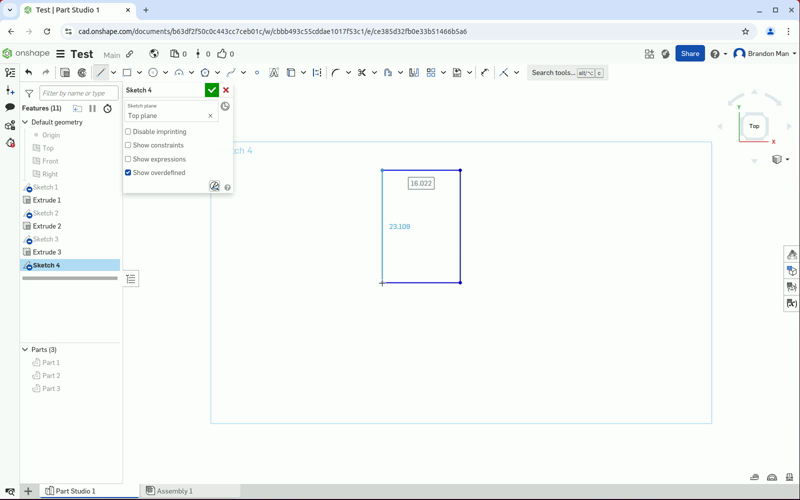
click(382, 282)
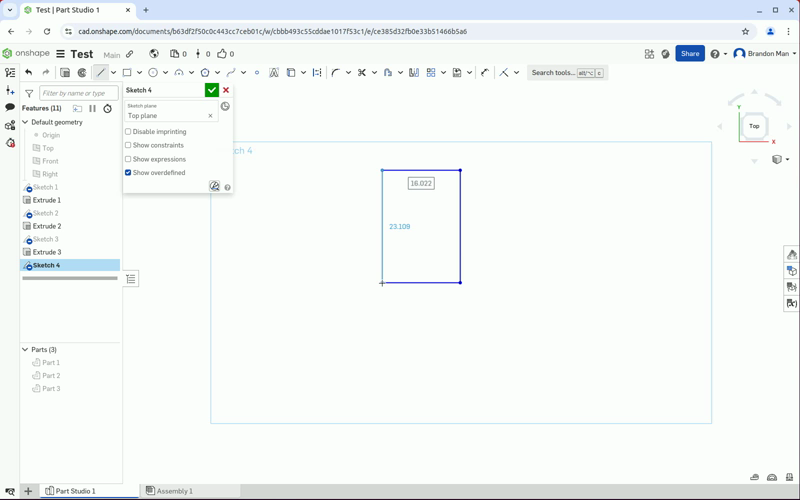
key(esc)
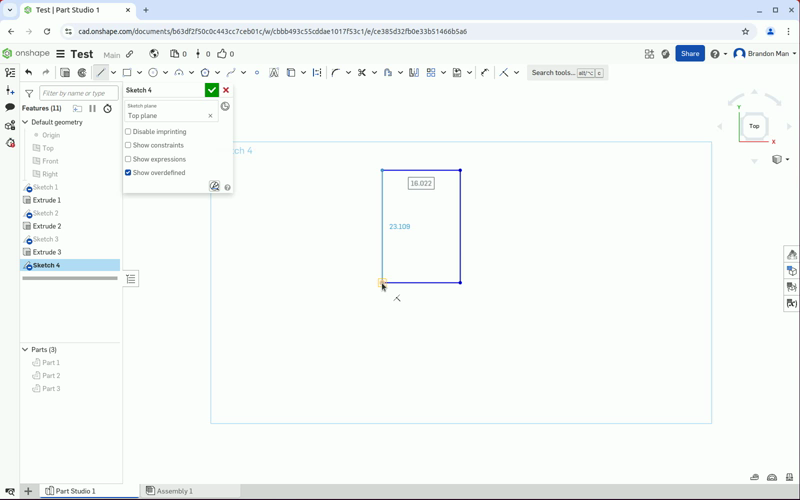
mouse_move(435, 248)
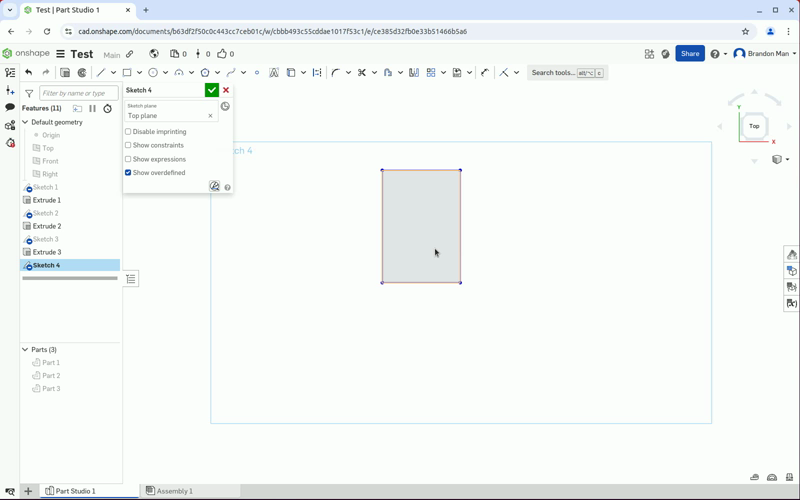
click(435, 248)
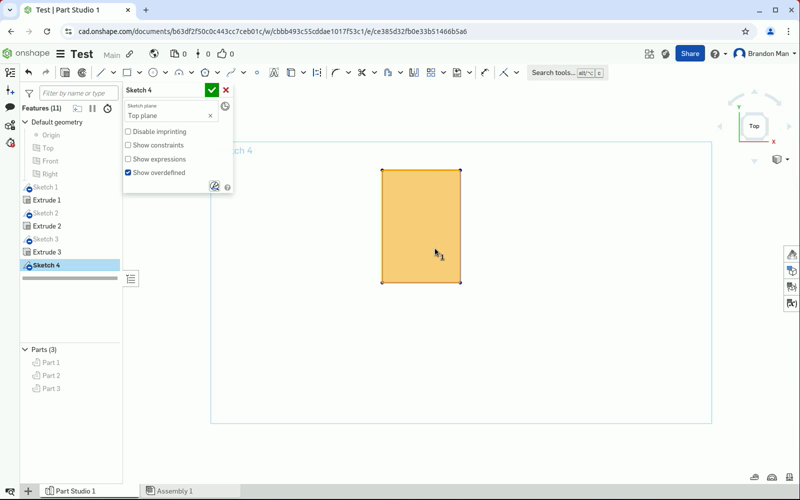
mouse_move(73, 352)
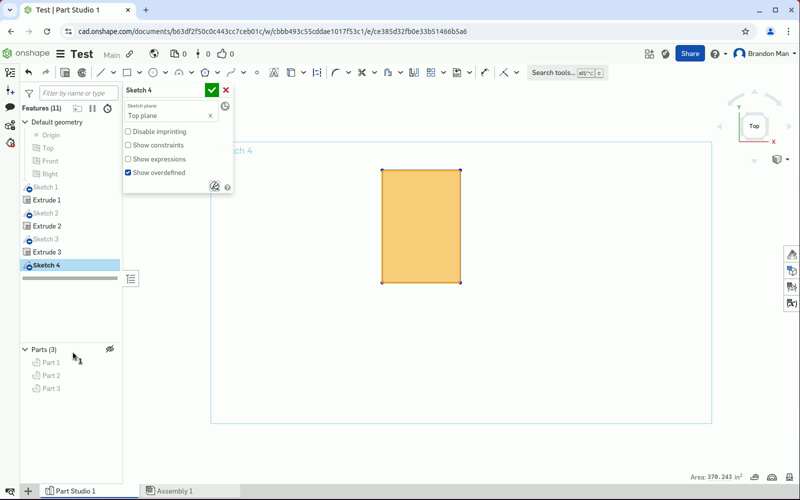
key(shift+y)
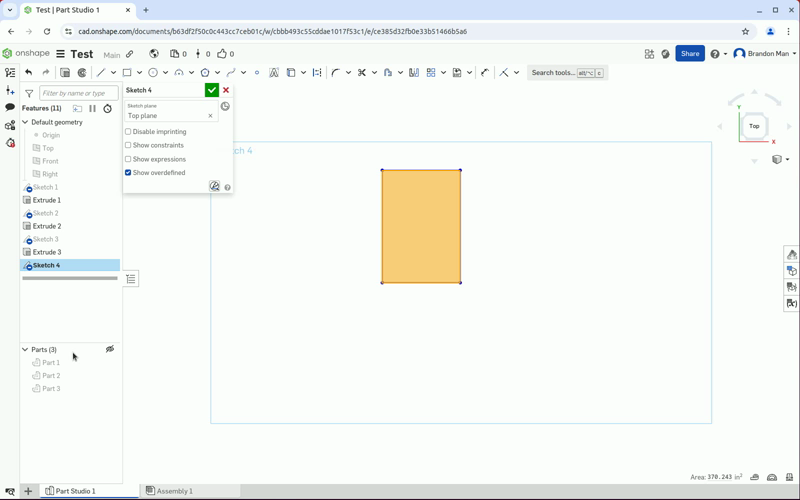
key(shift+e)
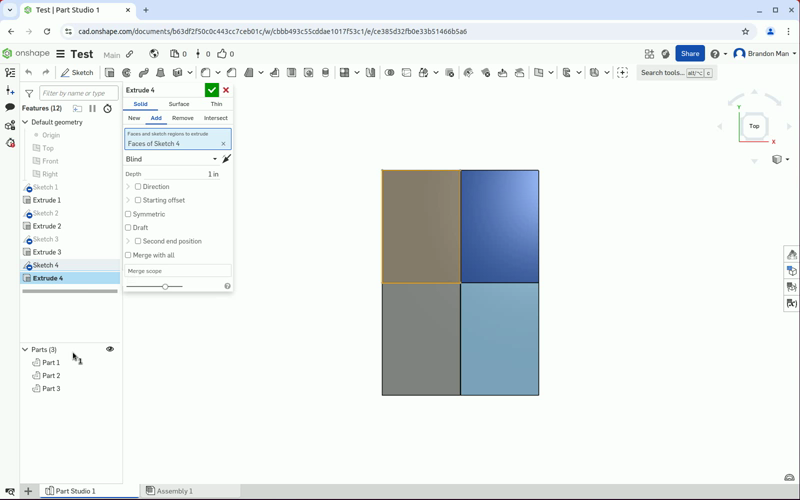
mouse_move(143, 106)
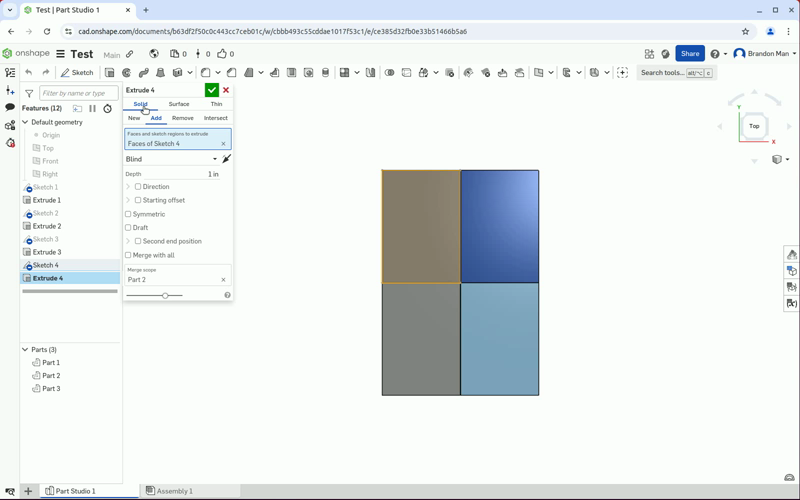
click(143, 106)
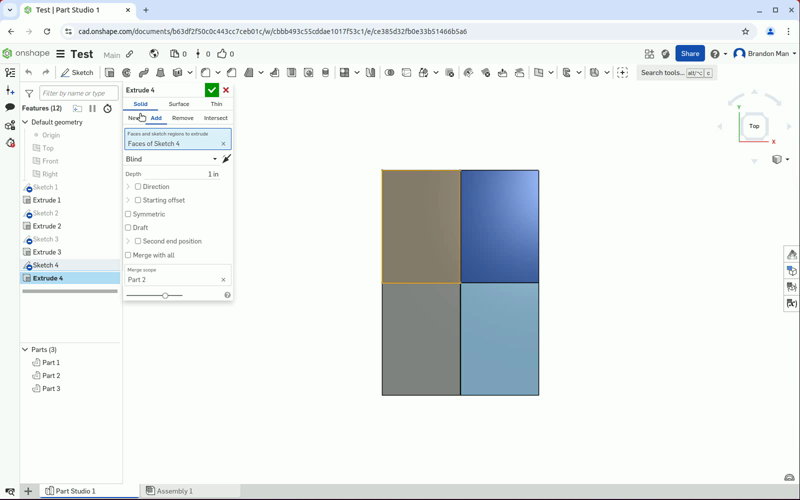
mouse_move(137, 120)
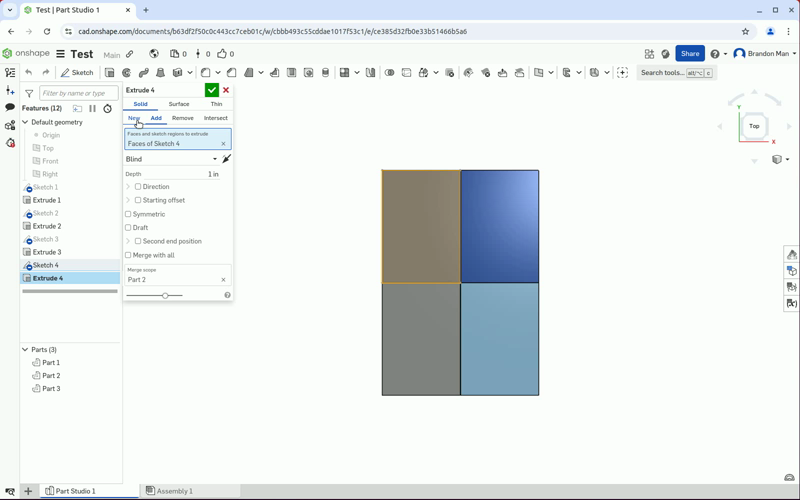
click(137, 120)
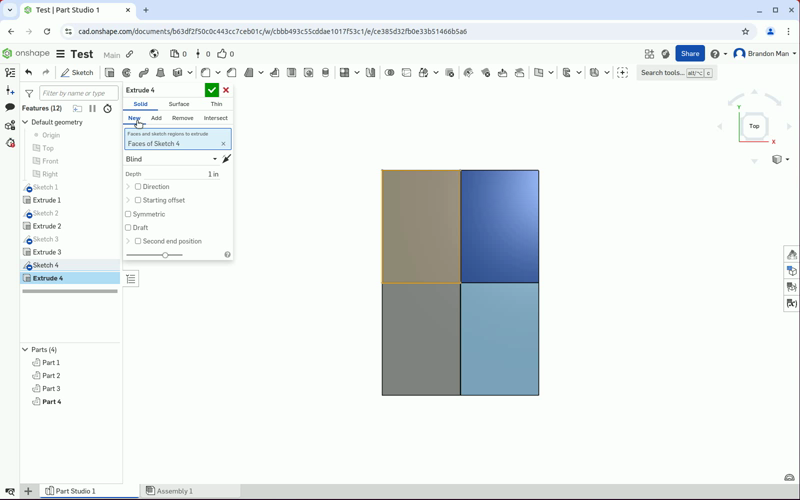
key(tab, 4)
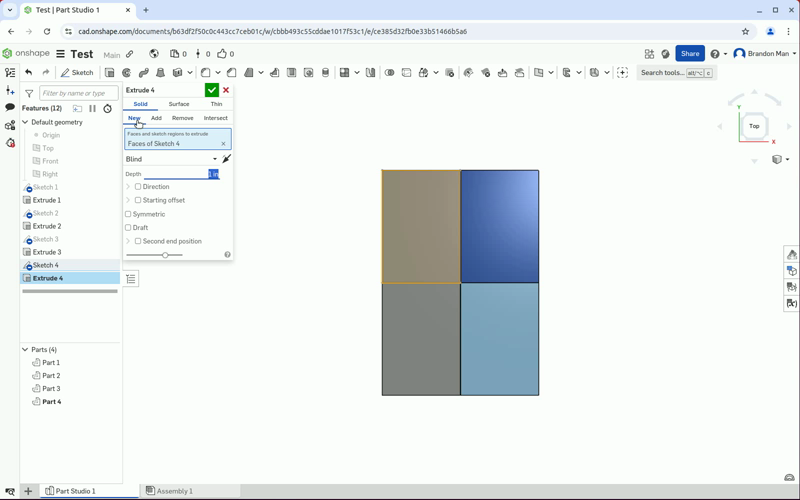
text(0.481)
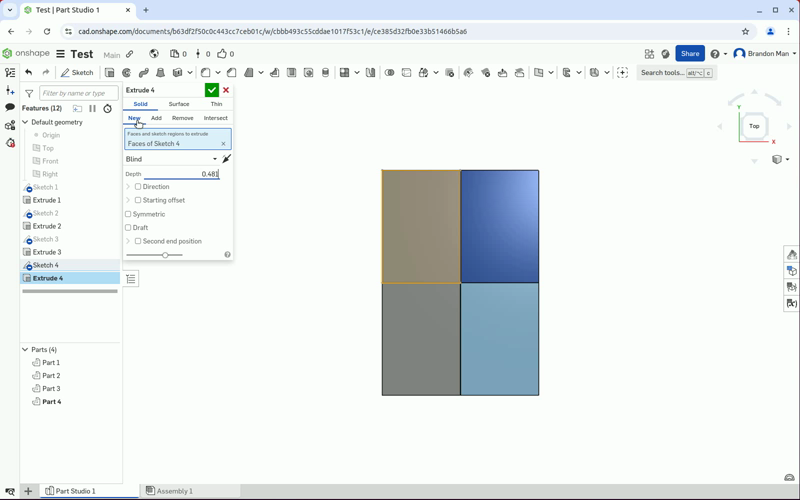
key(enter)
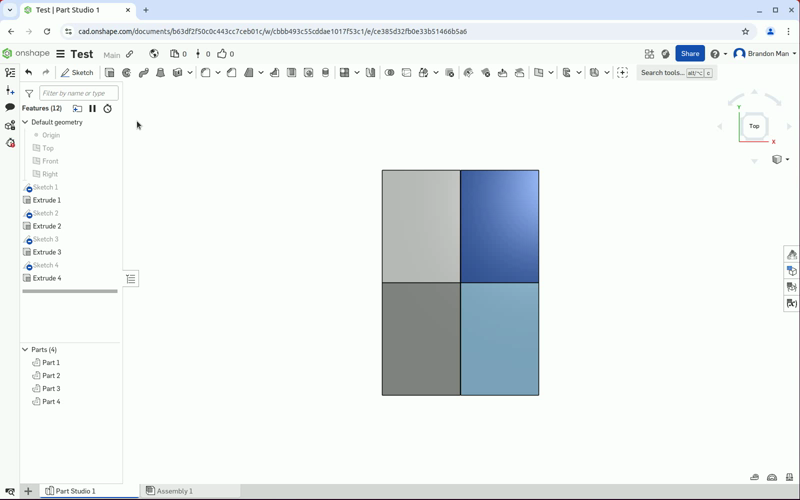
key(shift+h)
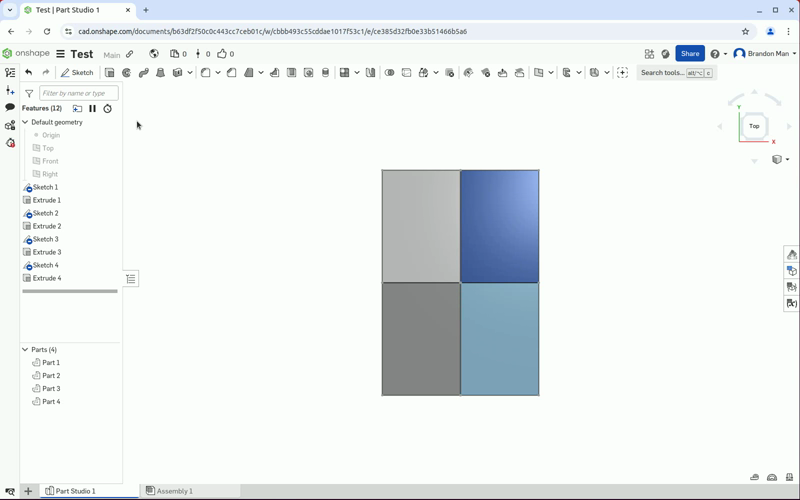
key(shift+h)
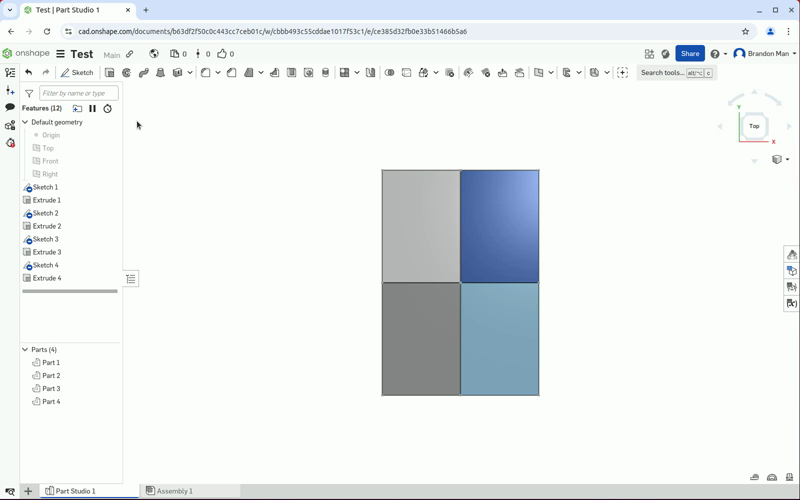
key(shift+7)
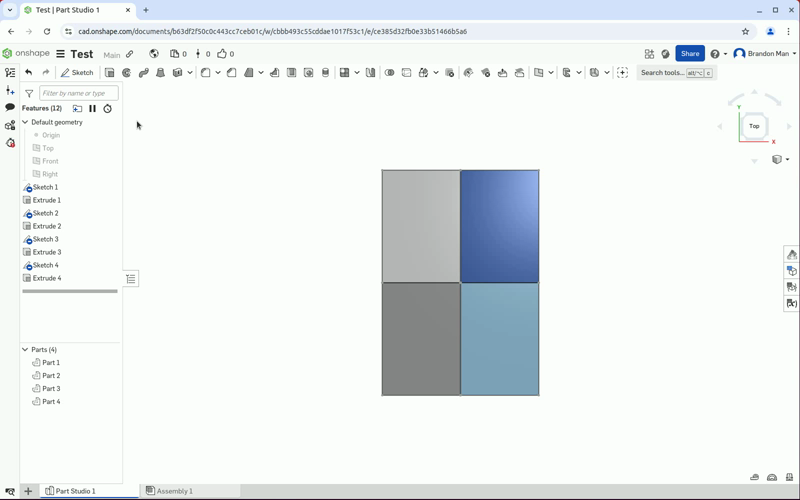
key(up, 3)
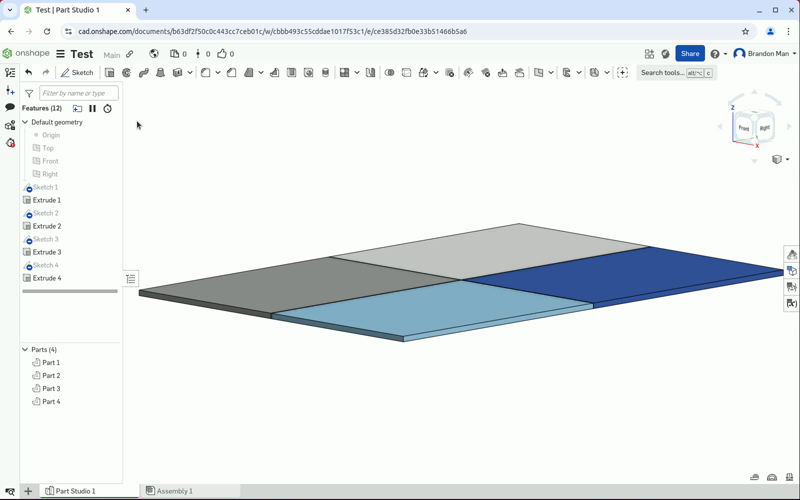
key(left, 3)
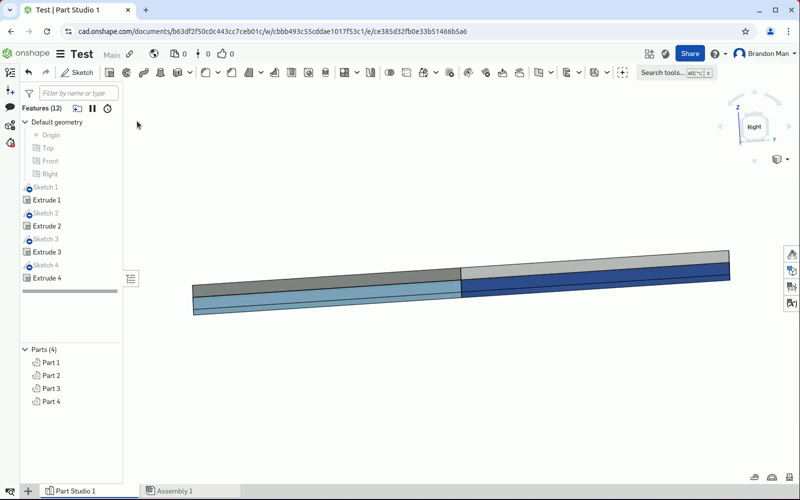
key(right, 3)
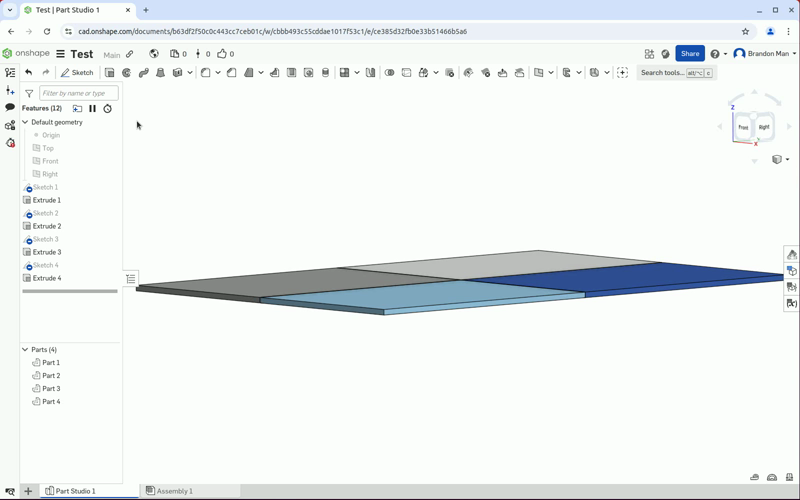
key(down, 3)
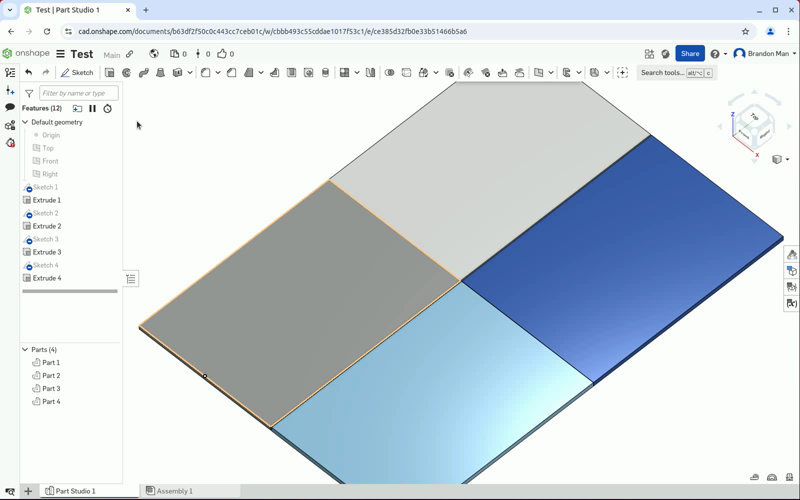
mouse_move(73, 189)
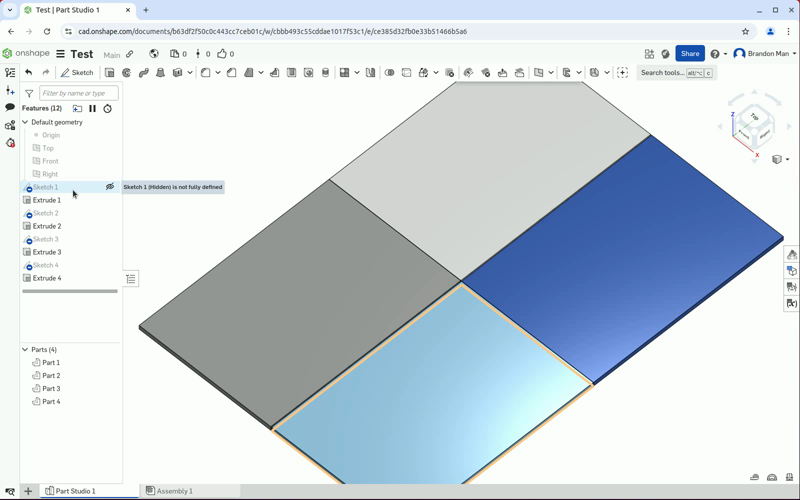
click(73, 189)